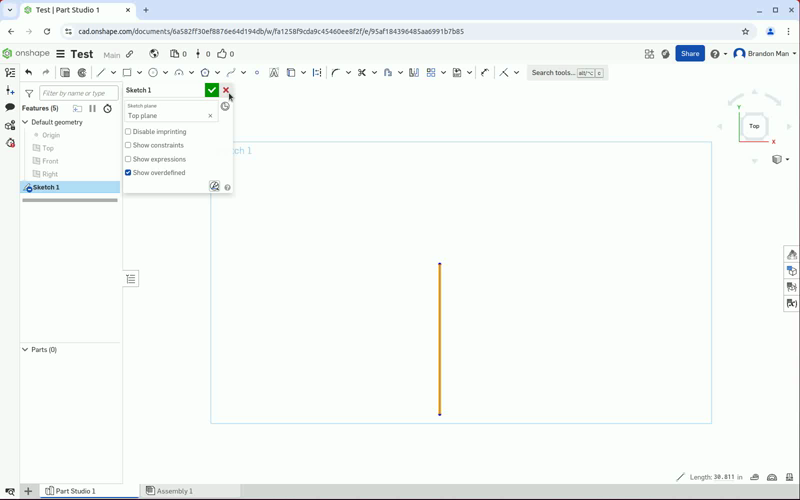
key(shift+h)
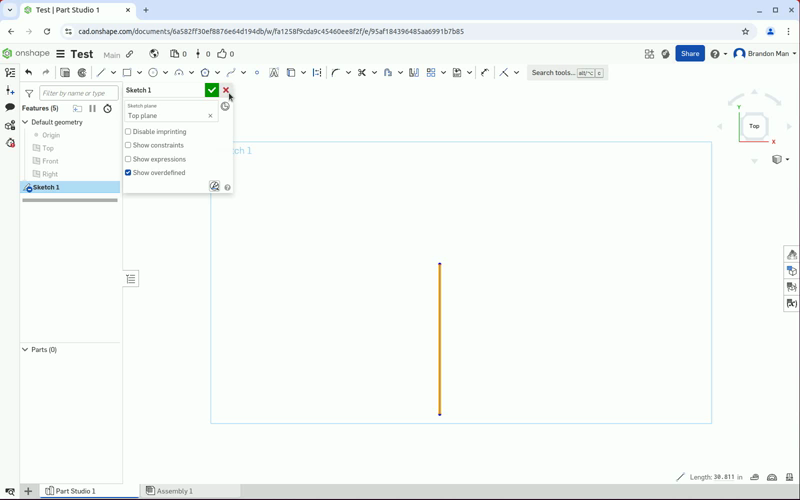
key(shift+s)
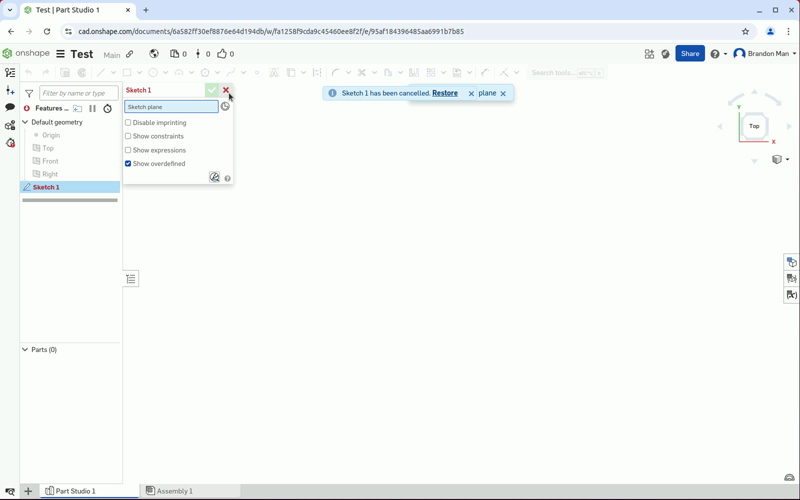
mouse_move(73, 150)
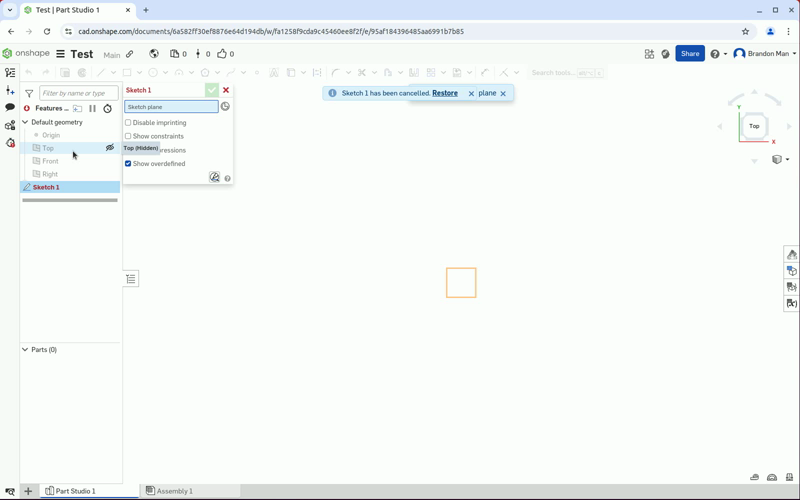
click(73, 150)
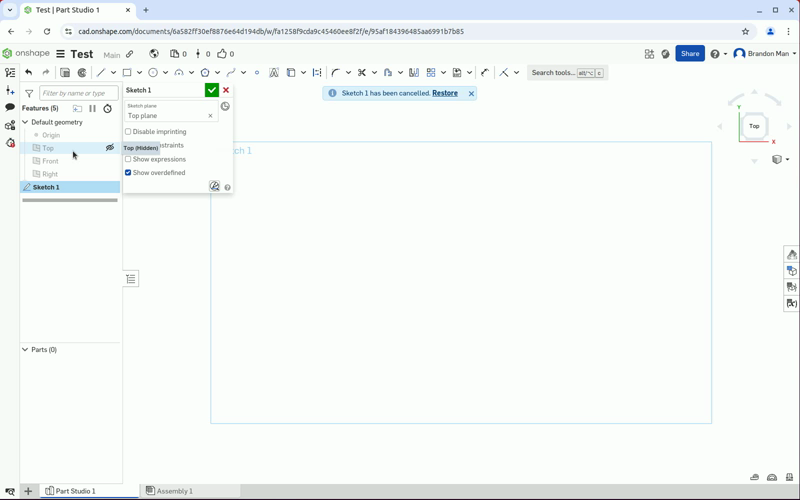
mouse_move(73, 352)
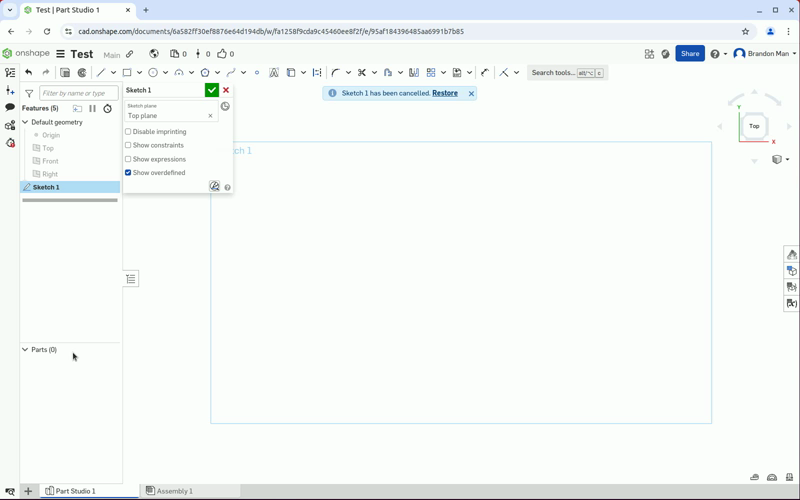
key(y)
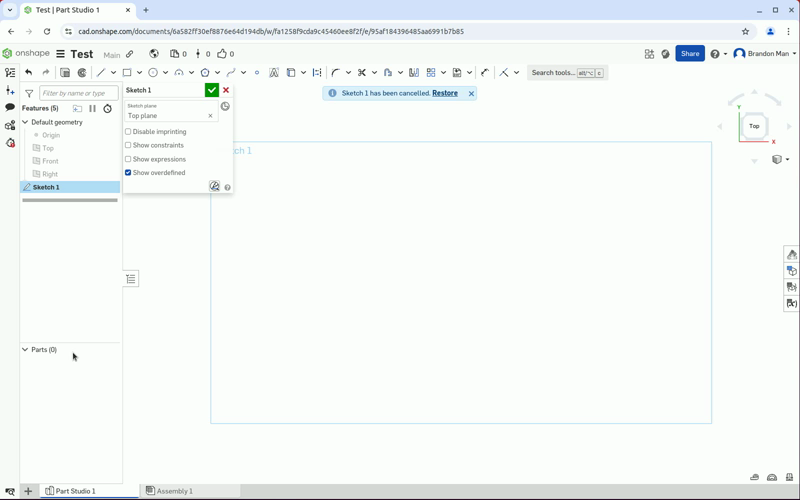
key(c)
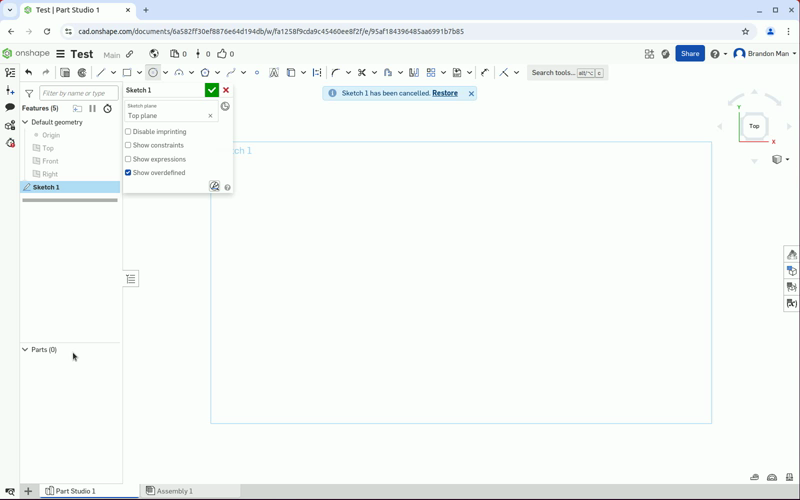
key_down(shift)
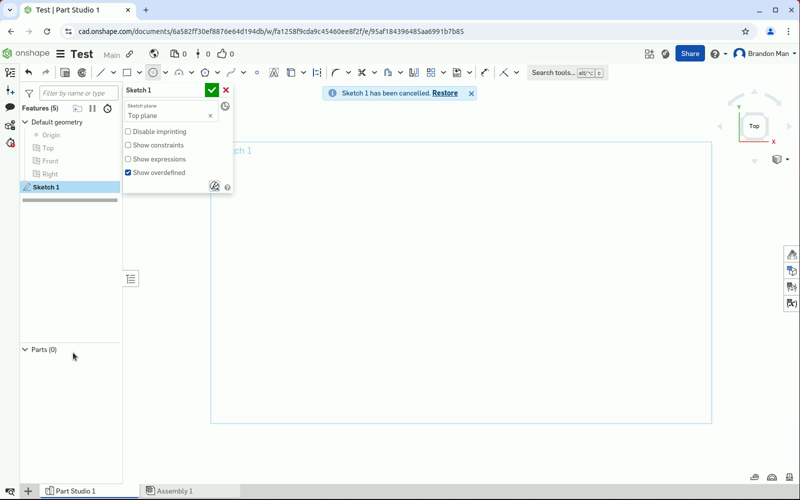
mouse_move(378, 253)
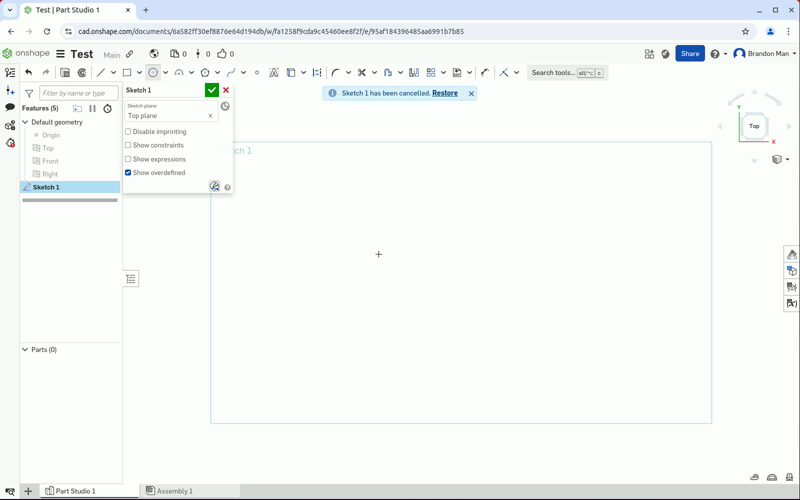
click(378, 253)
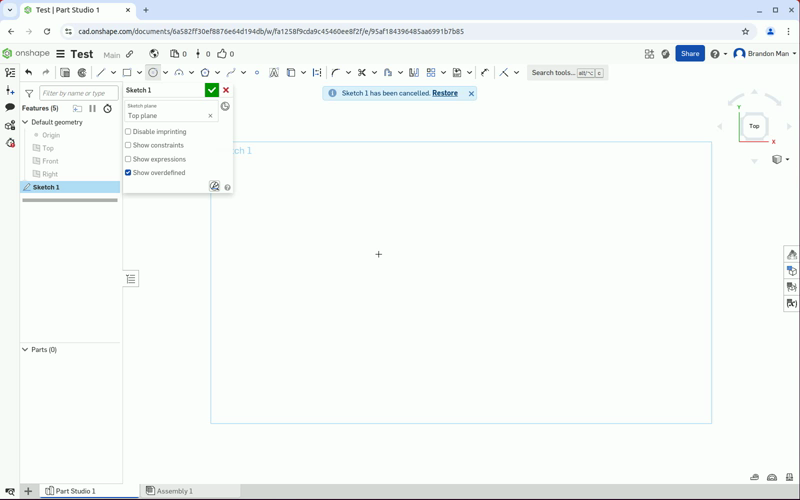
key_up(shift)
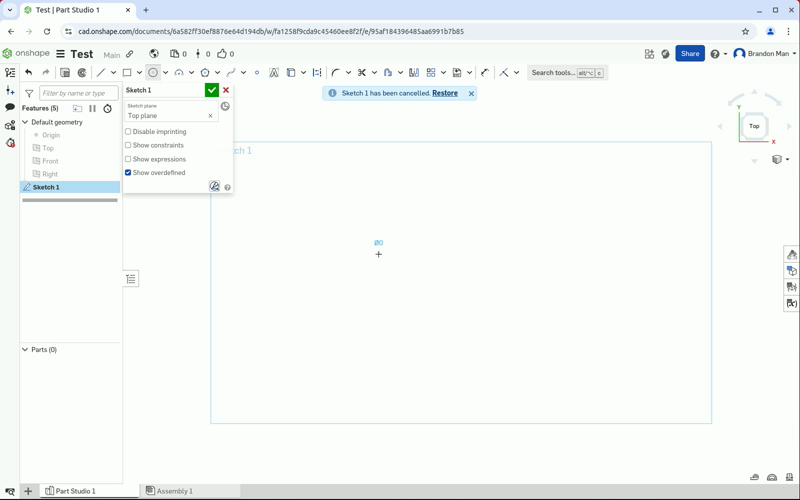
mouse_move(409, 253)
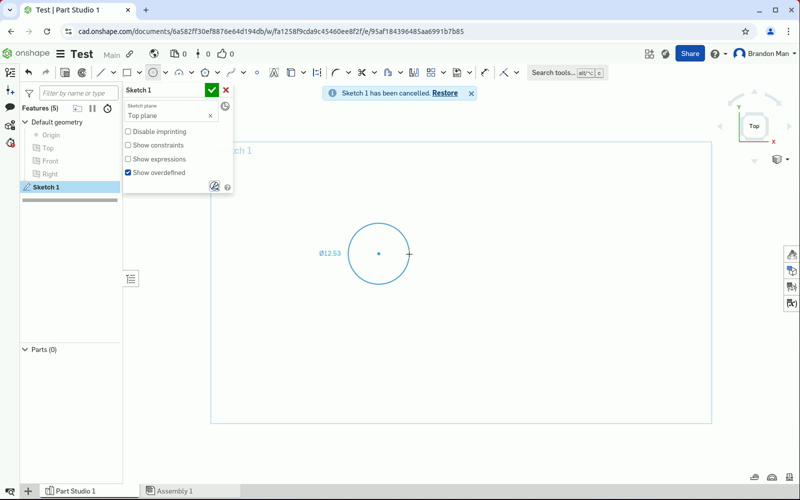
click(409, 253)
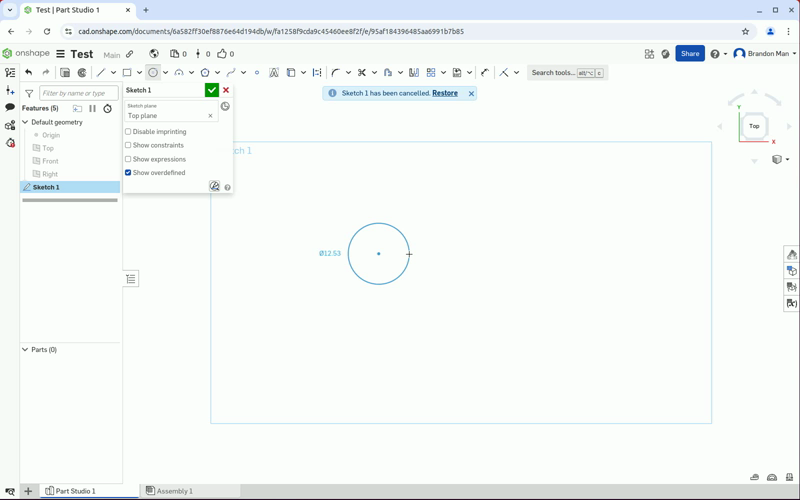
key(esc)
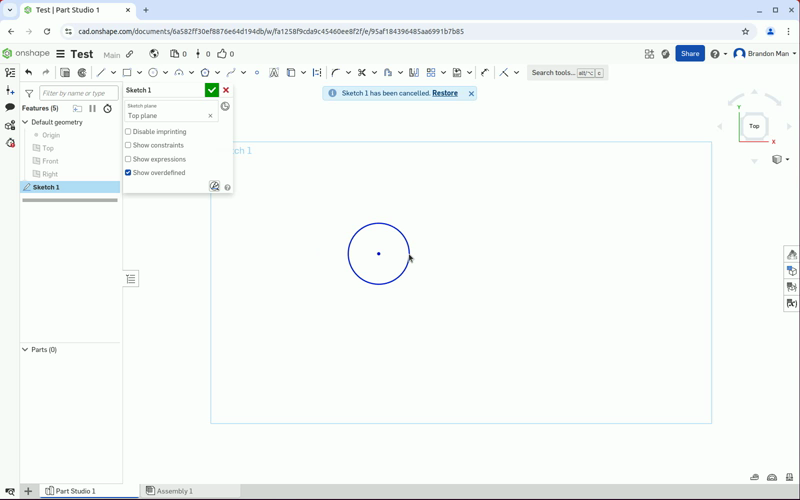
mouse_move(399, 253)
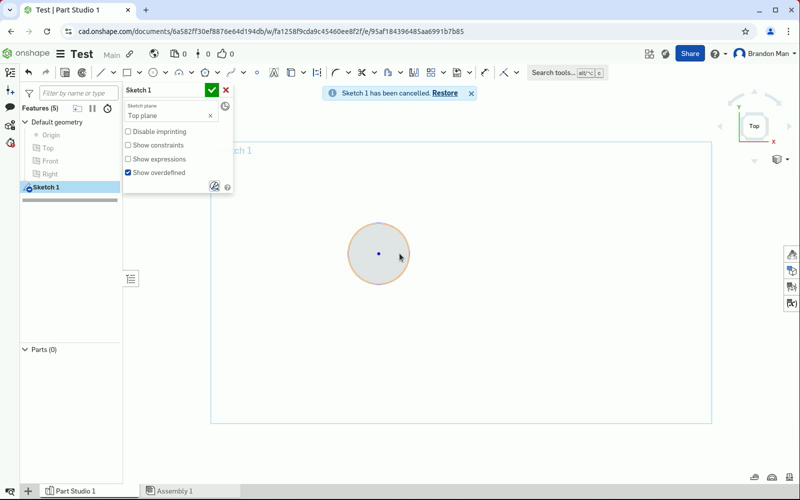
click(399, 253)
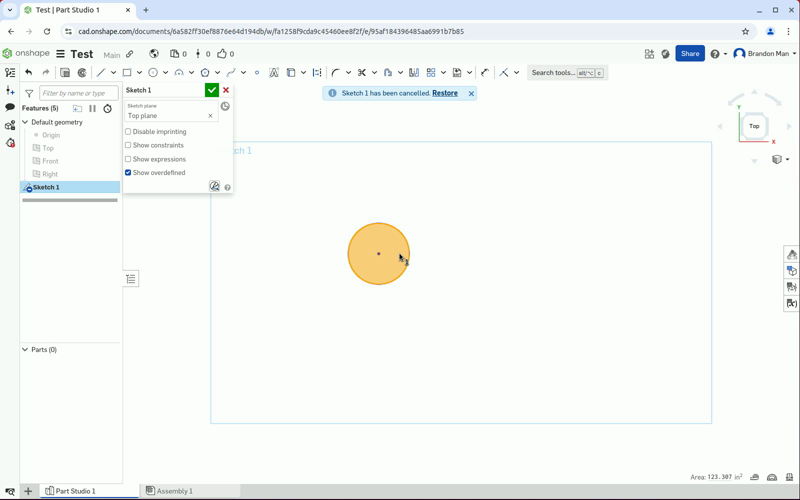
mouse_move(73, 352)
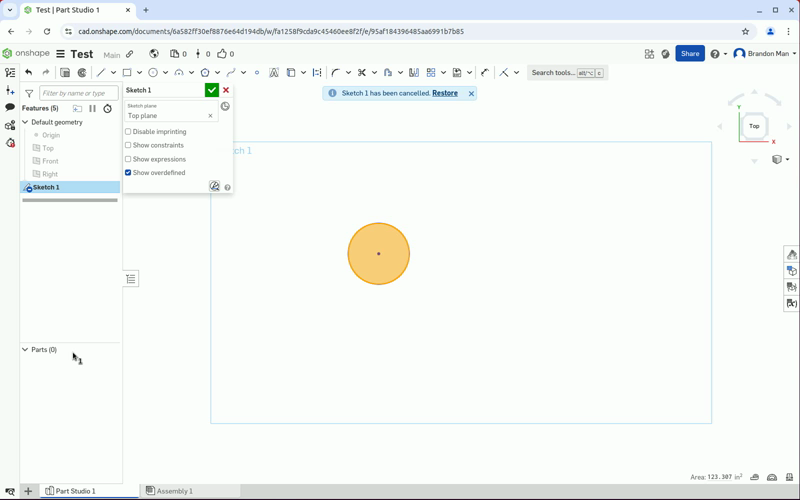
key(shift+y)
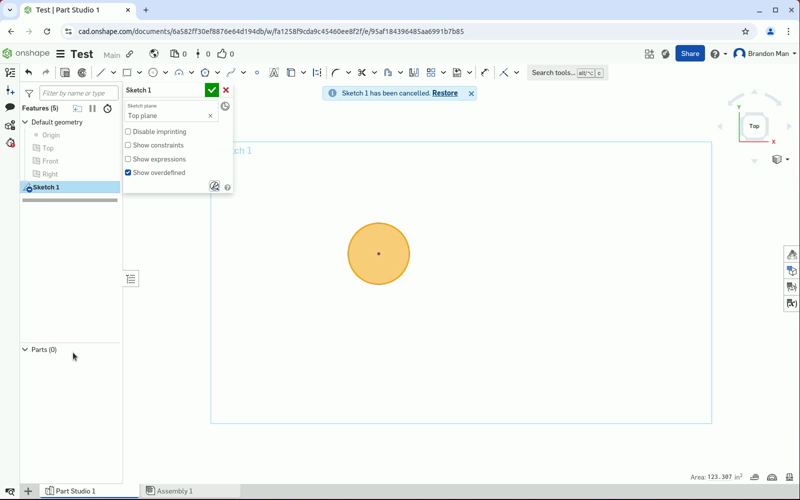
key(shift+e)
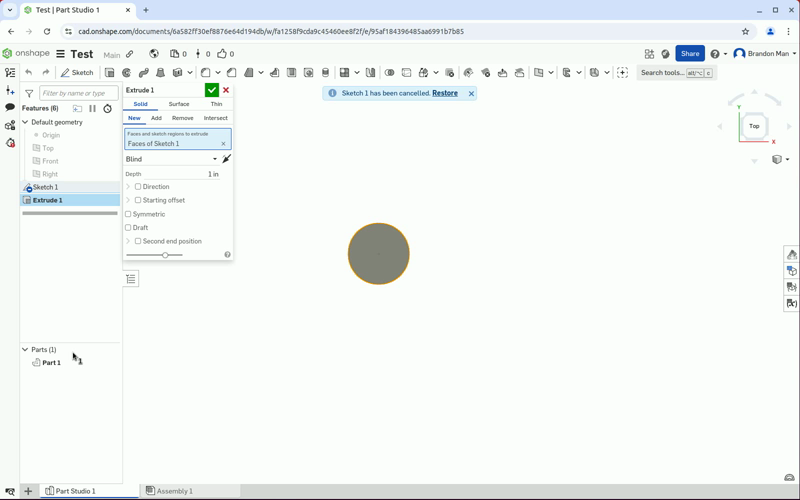
mouse_move(143, 106)
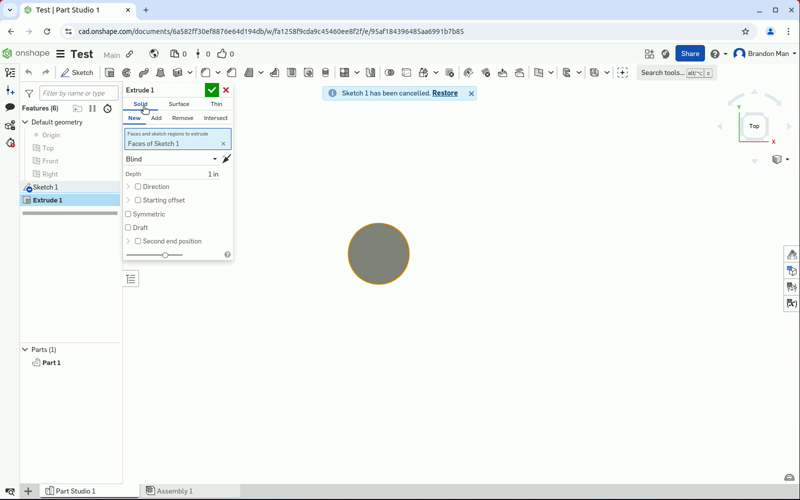
click(143, 106)
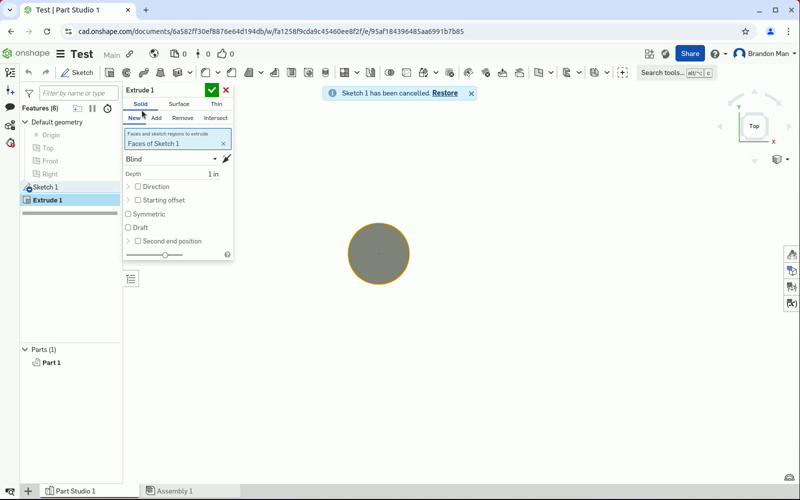
mouse_move(137, 120)
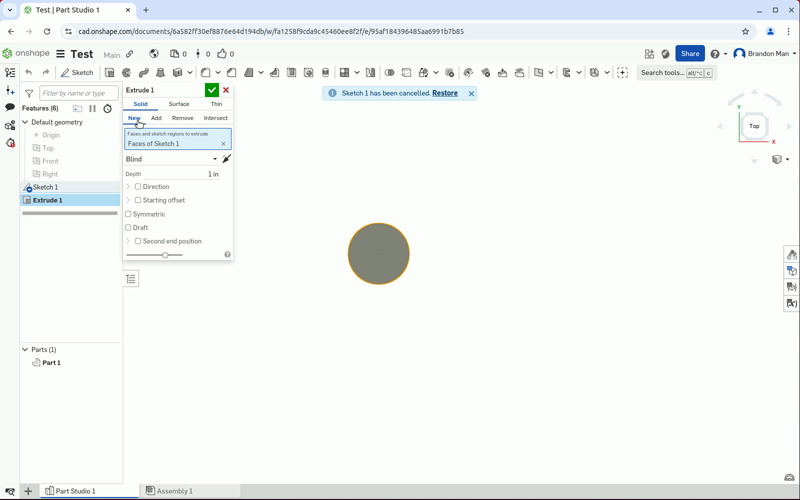
click(137, 120)
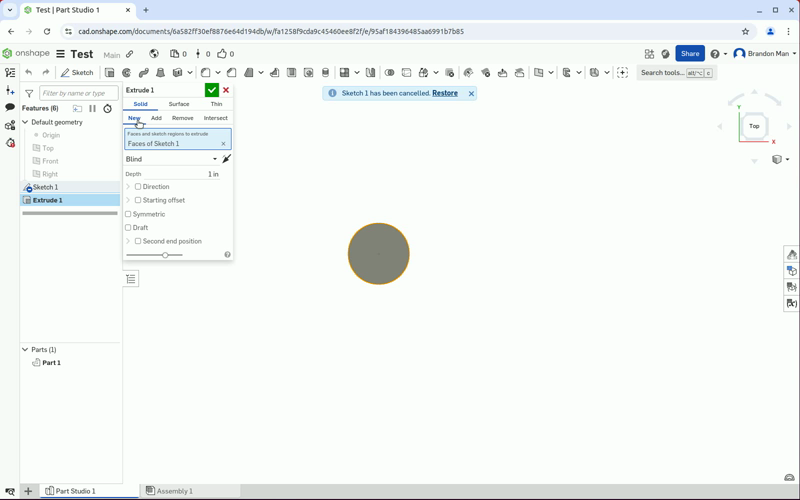
key(tab, 4)
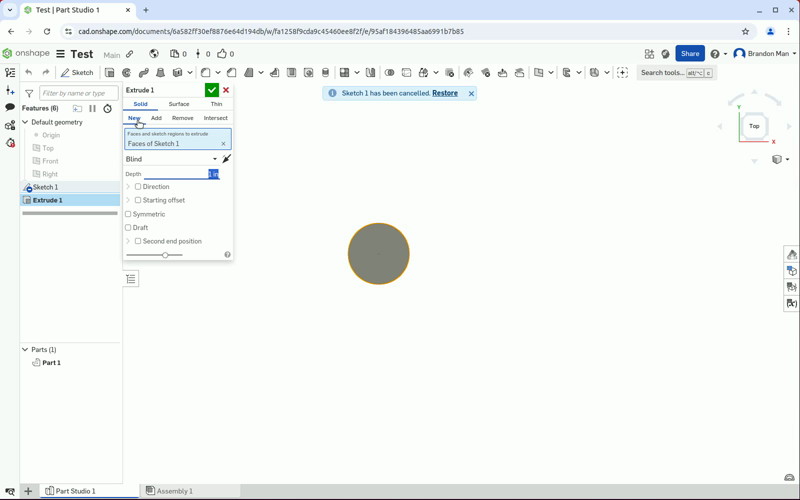
text(1.685)
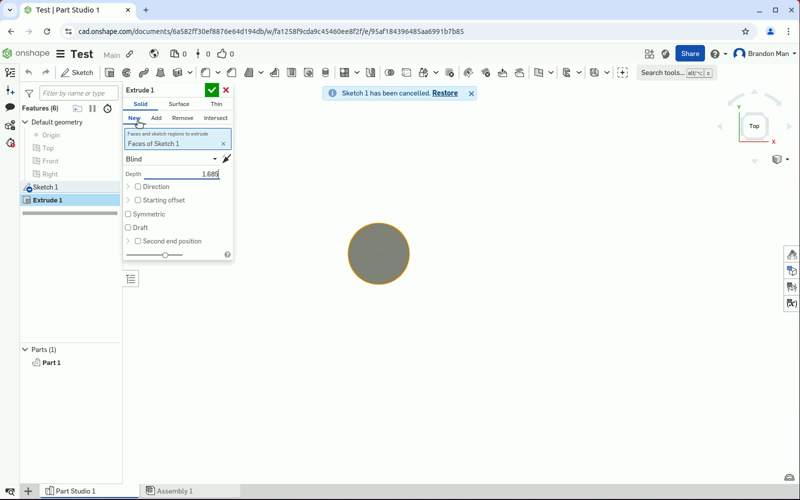
key(enter)
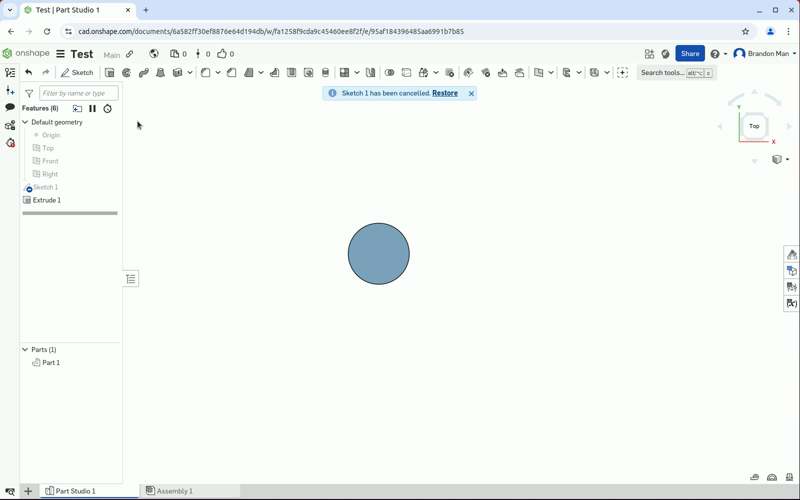
key(shift+h)
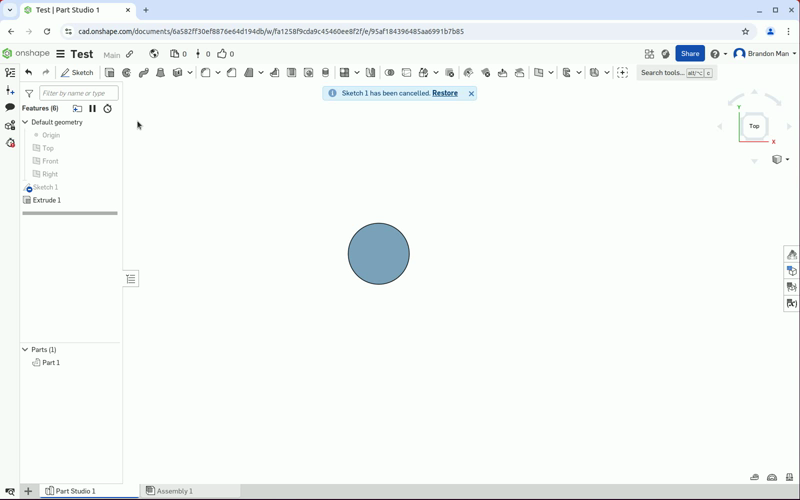
key(shift+h)
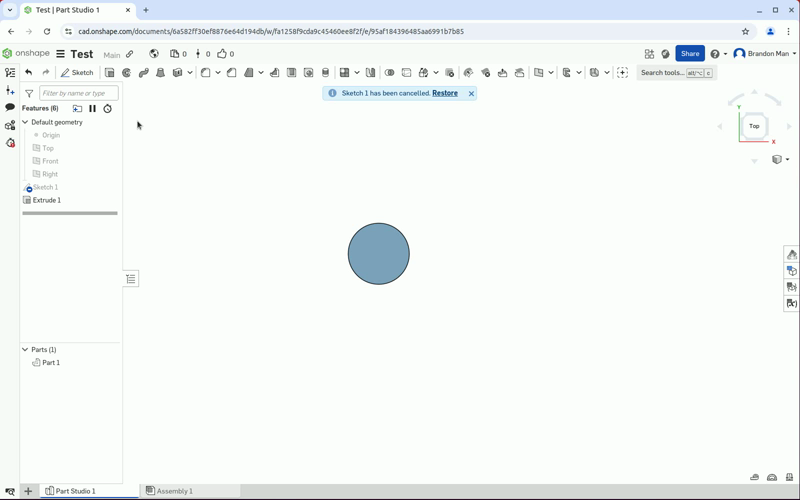
mouse_move(73, 189)
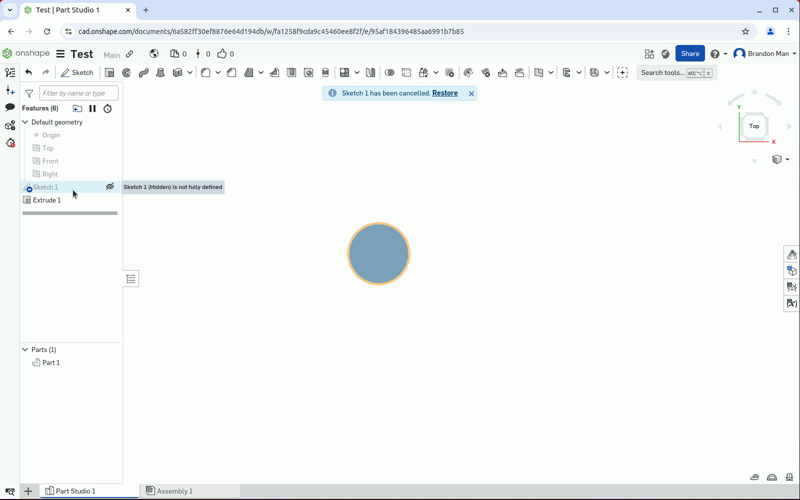
click(73, 189)
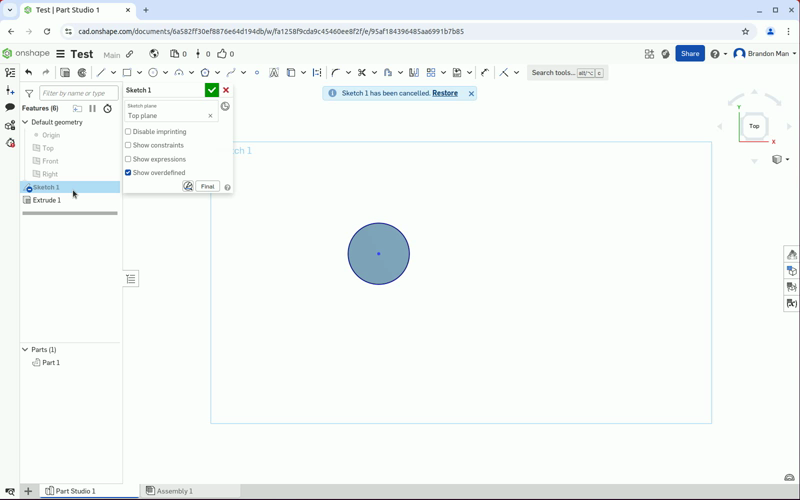
mouse_move(229, 92)
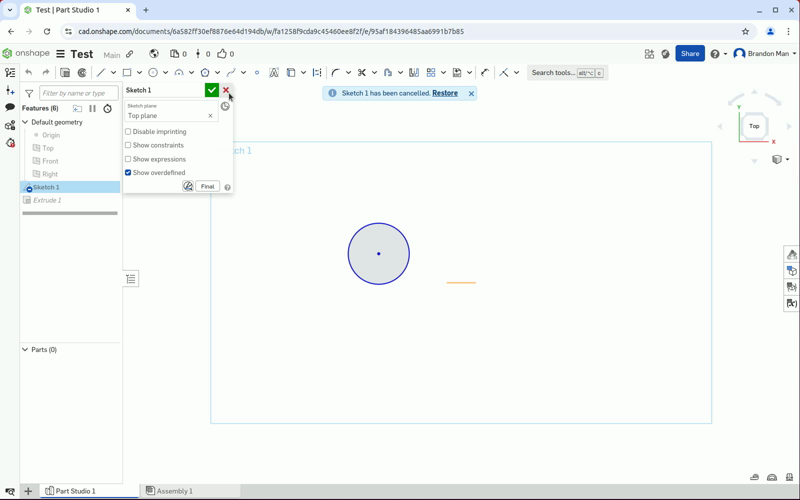
click(229, 92)
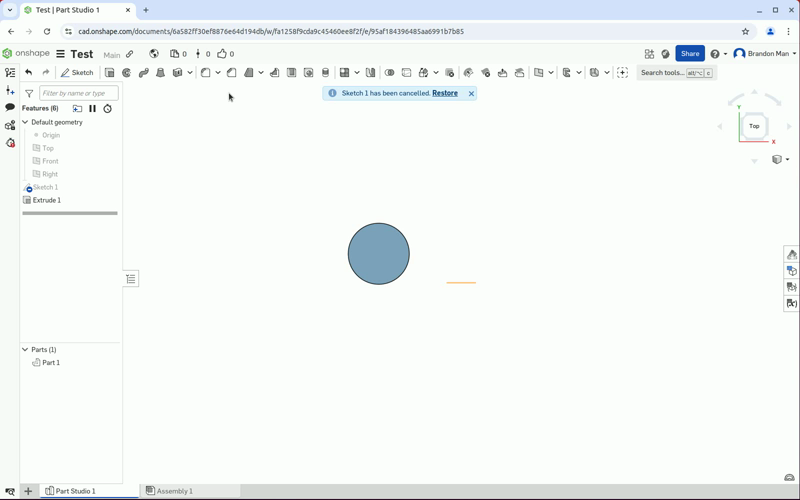
mouse_move(541, 75)
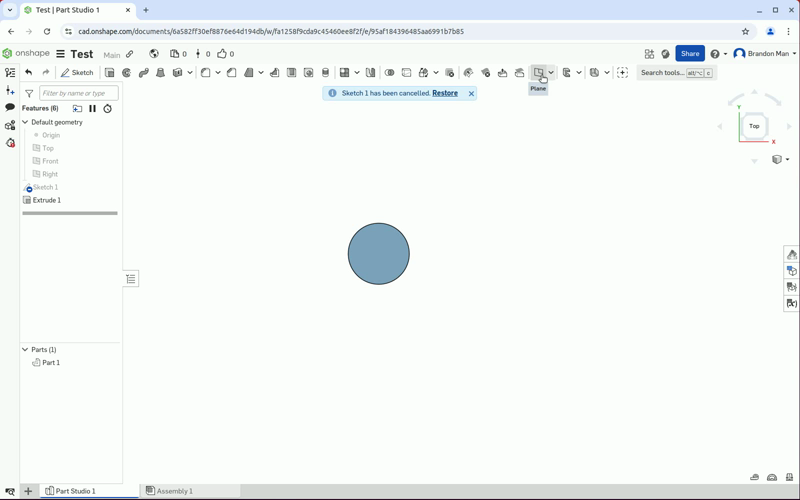
click(541, 75)
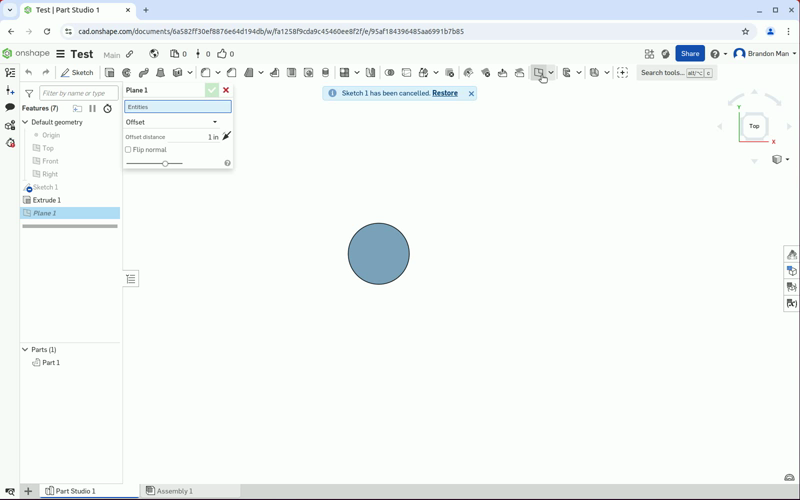
mouse_move(73, 150)
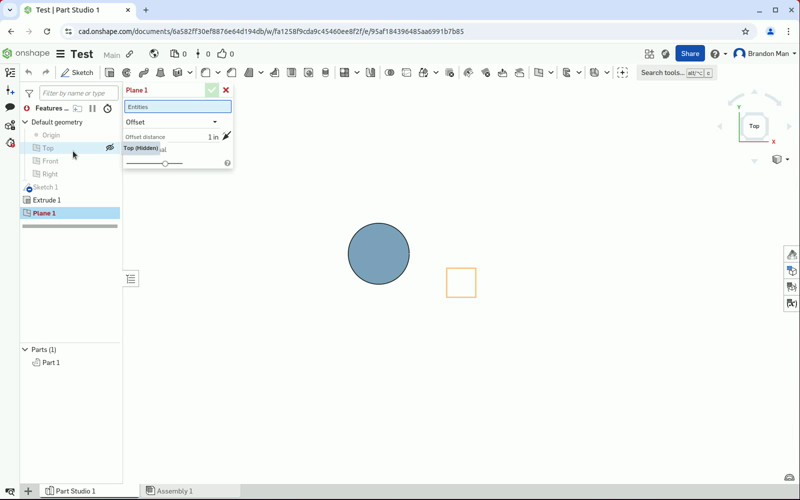
click(73, 150)
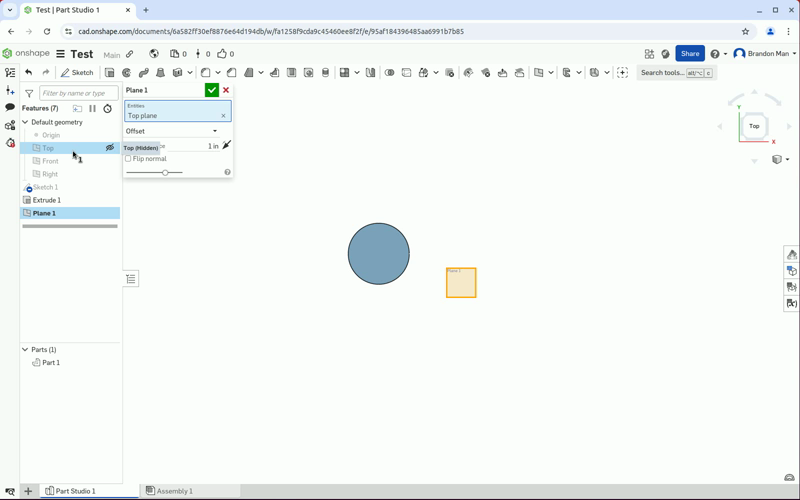
key(tab, 2)
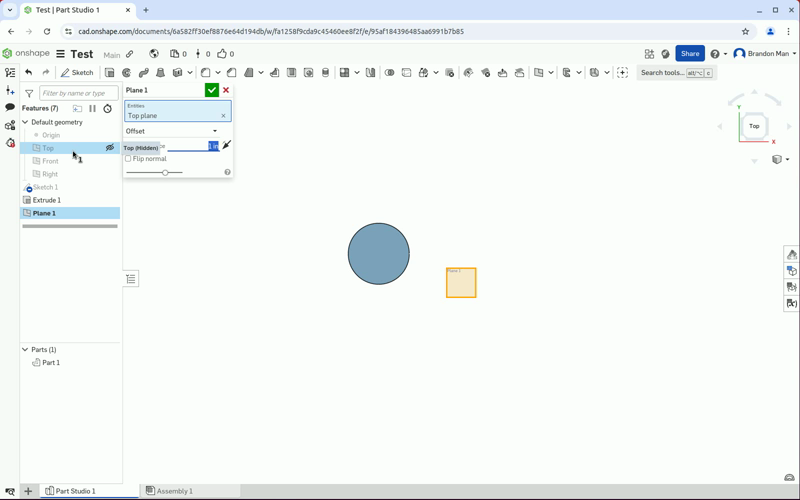
text(1.695)
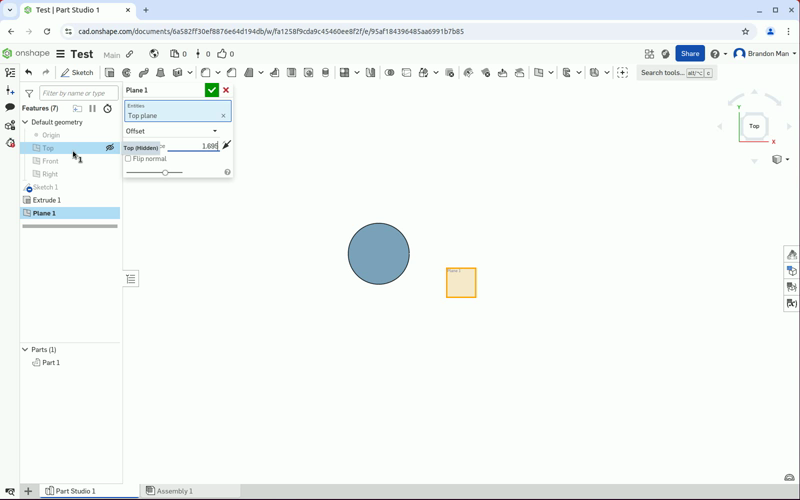
key(enter, 2)
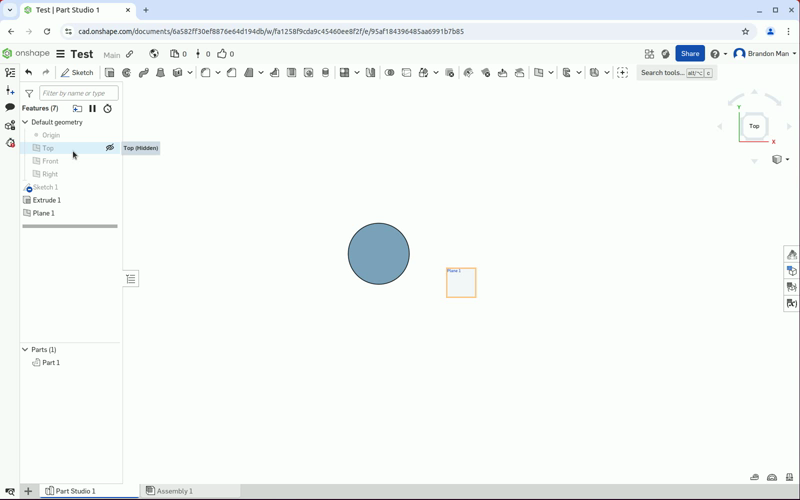
key(shift+s)
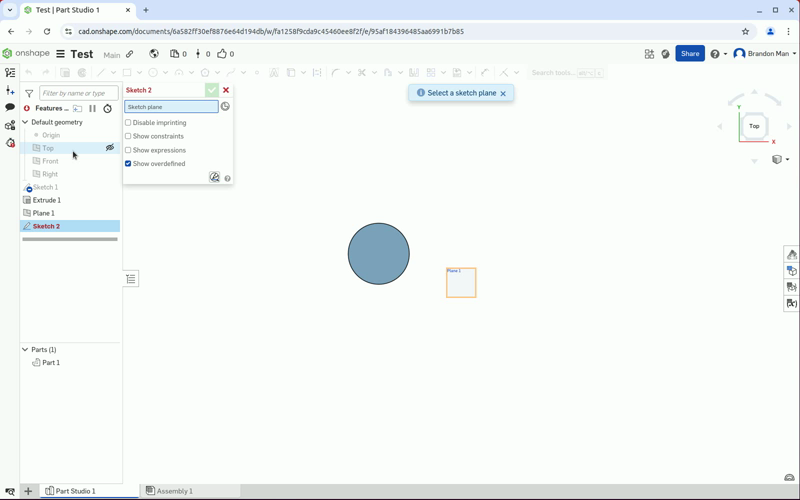
mouse_move(73, 215)
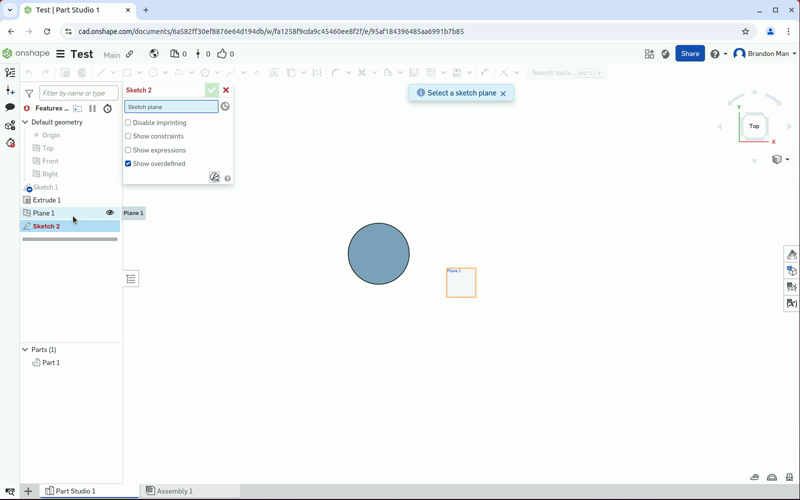
click(73, 215)
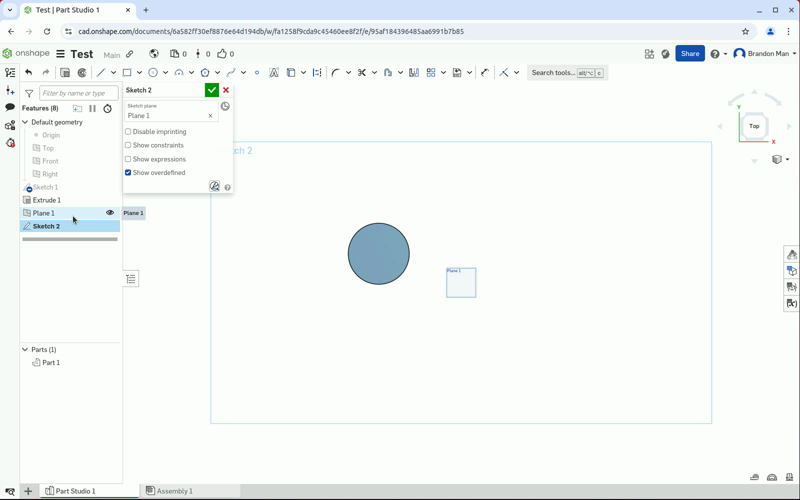
mouse_move(73, 352)
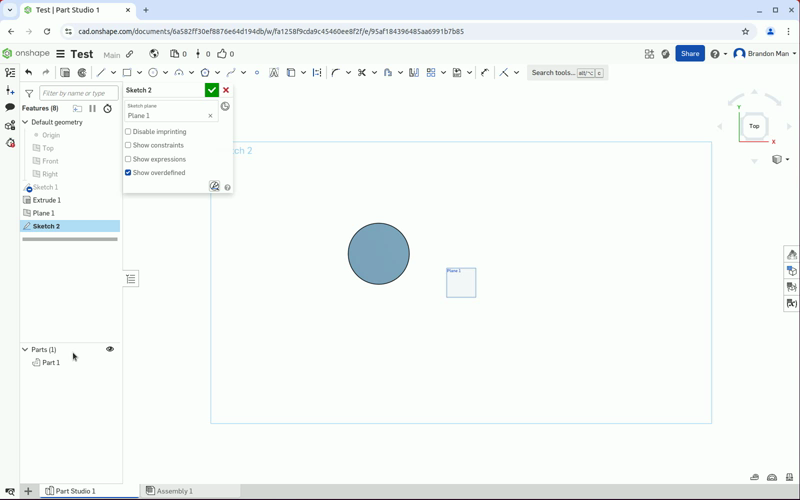
key(y)
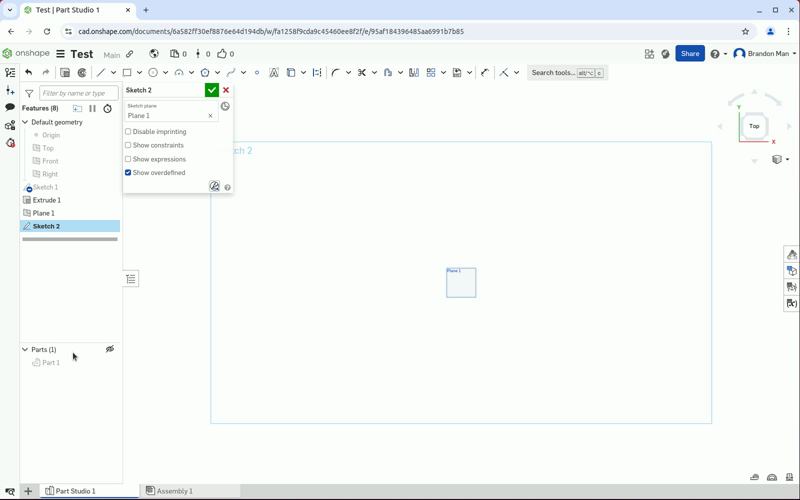
key(c)
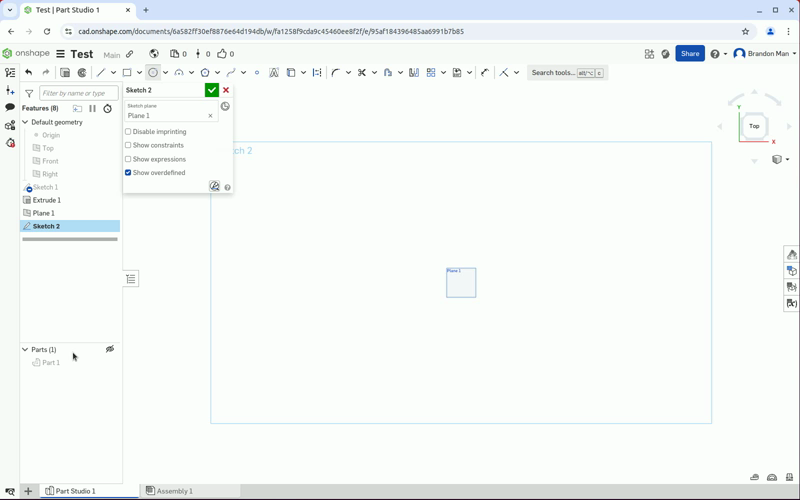
key_down(shift)
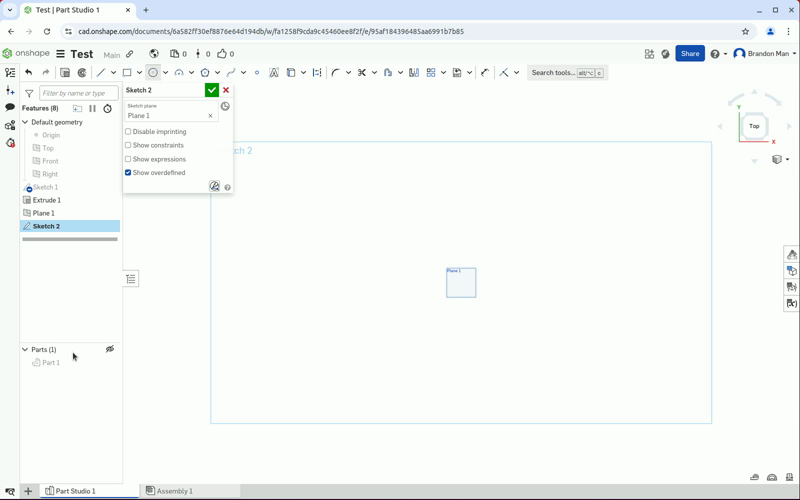
mouse_move(395, 252)
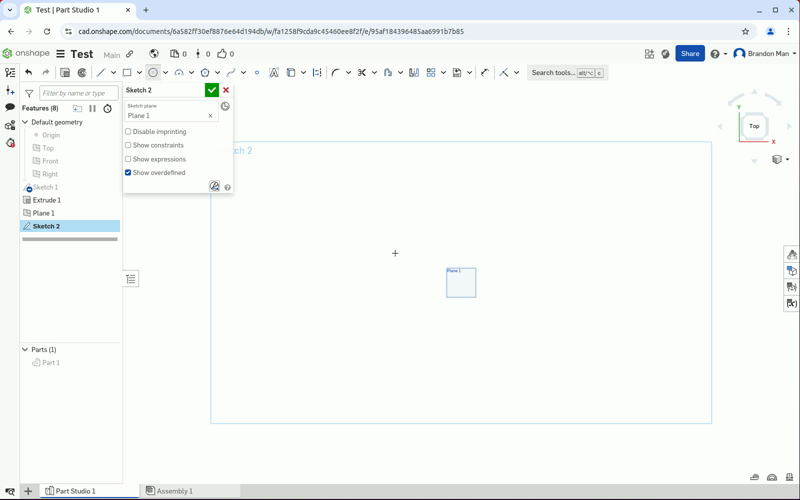
click(395, 252)
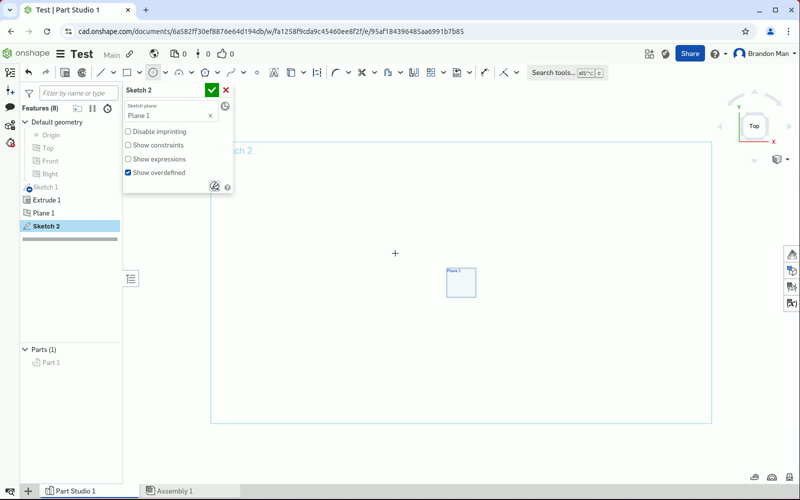
key_up(shift)
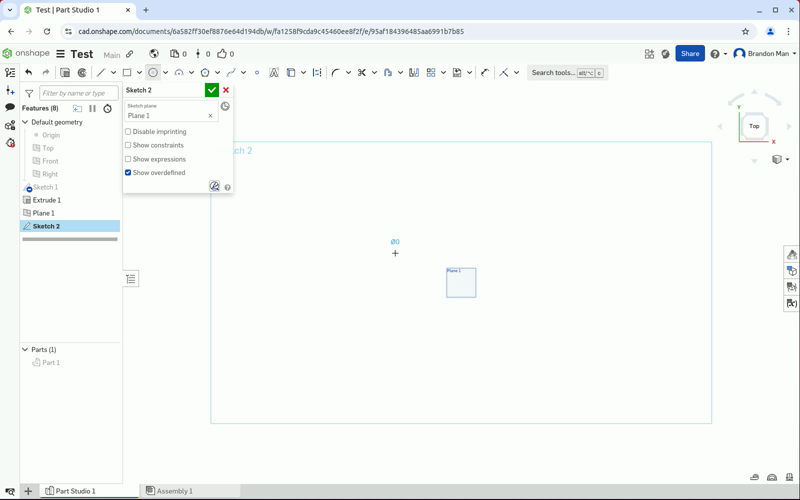
mouse_move(401, 252)
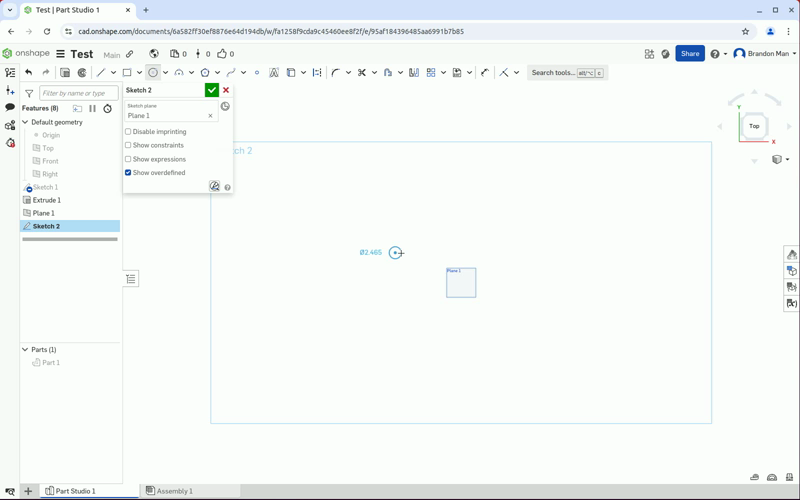
click(401, 252)
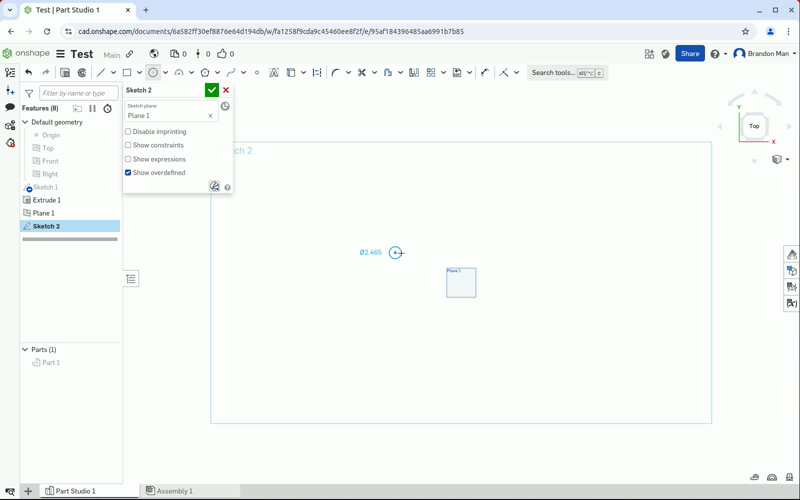
key(esc)
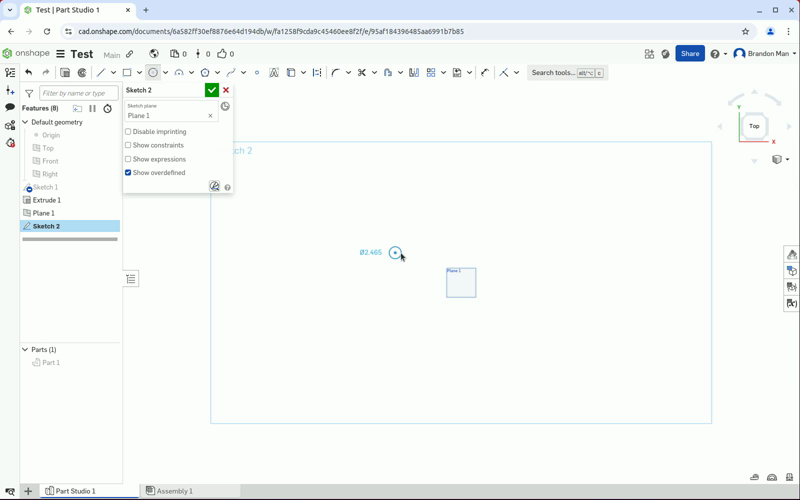
mouse_move(396, 251)
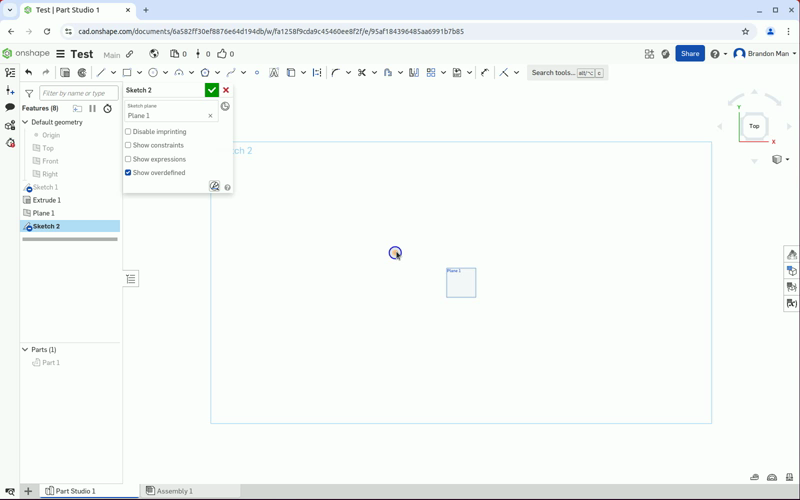
scroll(6)
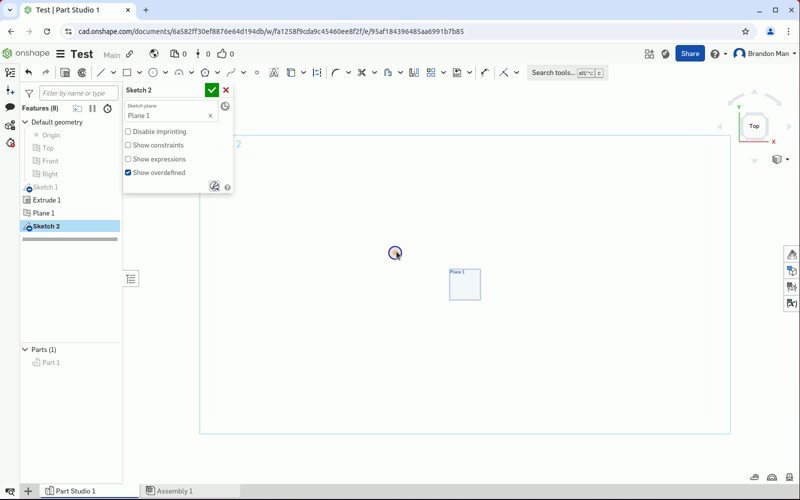
scroll(6)
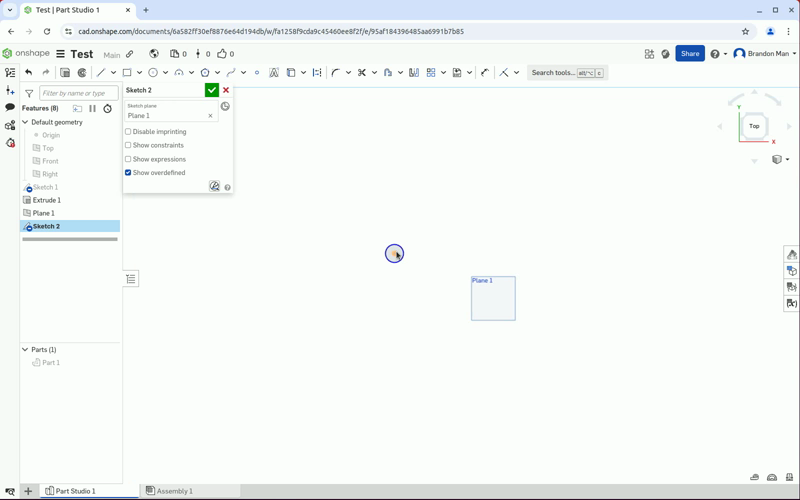
scroll(6)
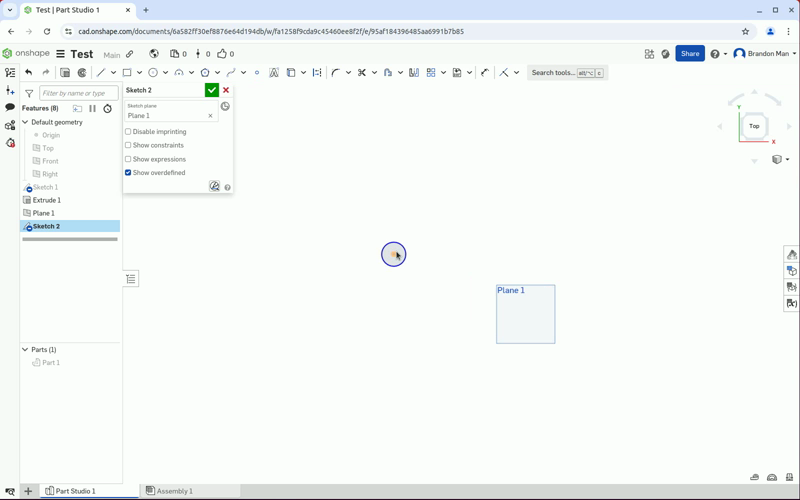
scroll(6)
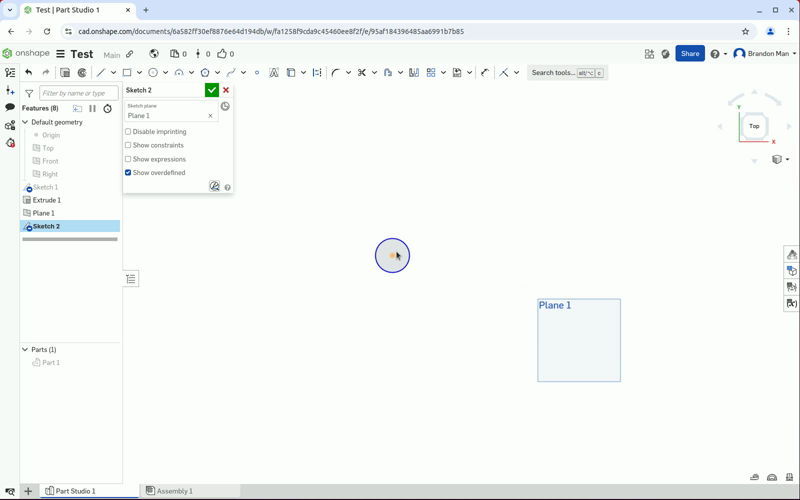
scroll(6)
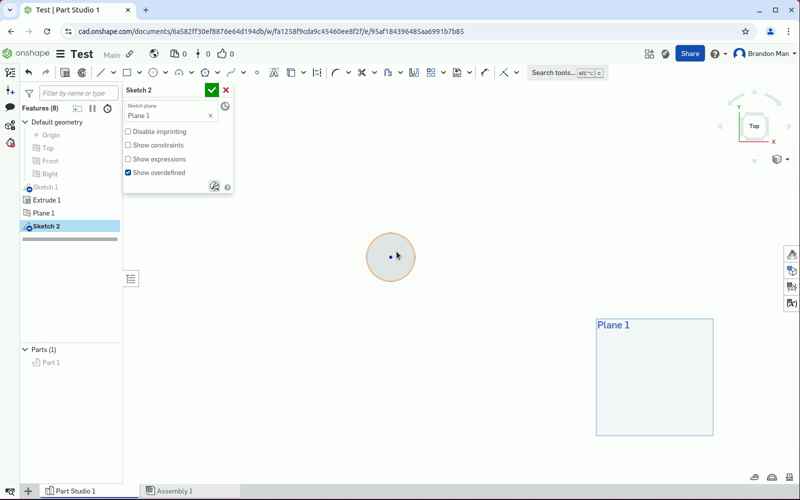
scroll(6)
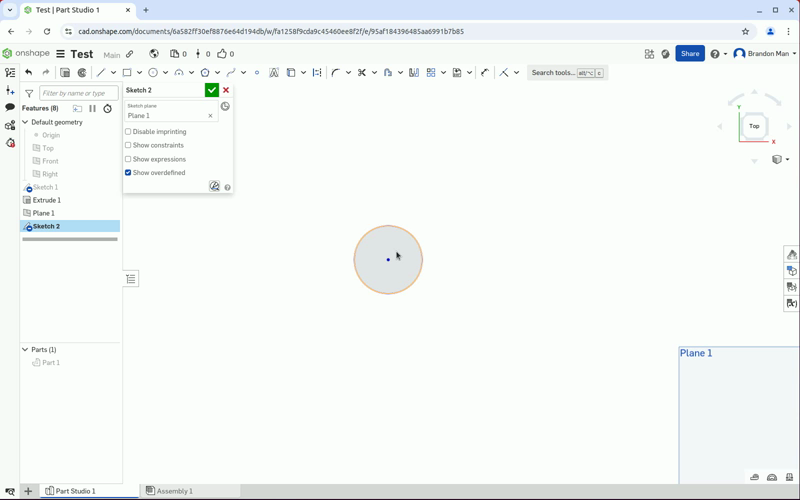
scroll(6)
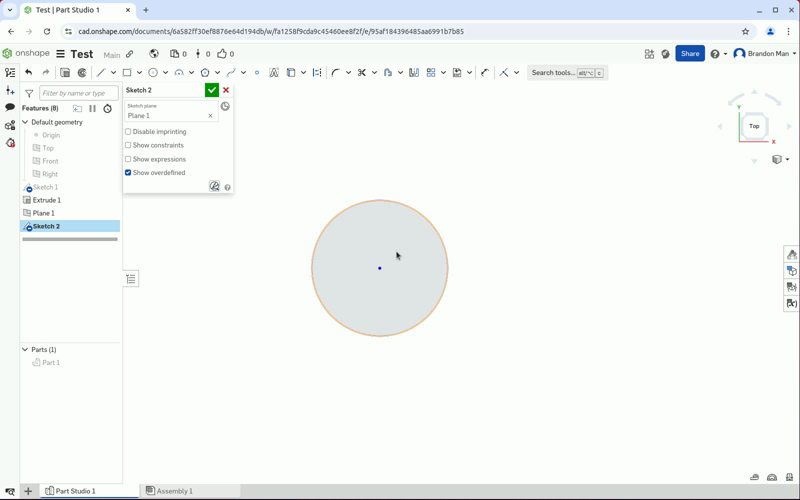
click(396, 251)
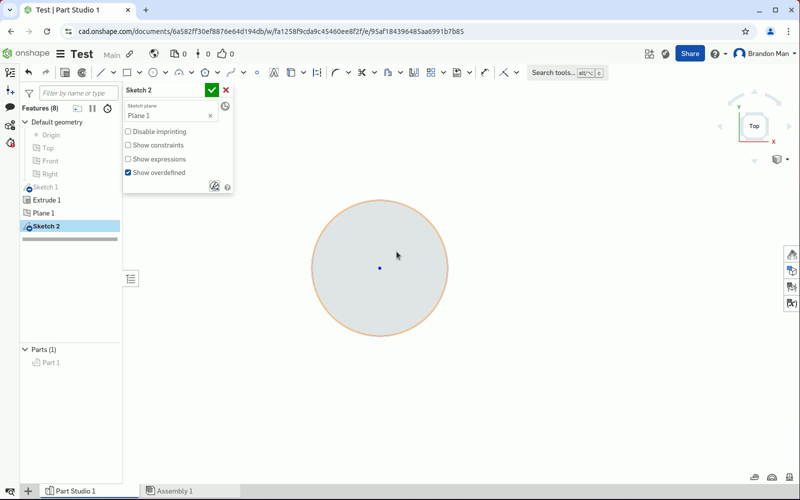
scroll(-6)
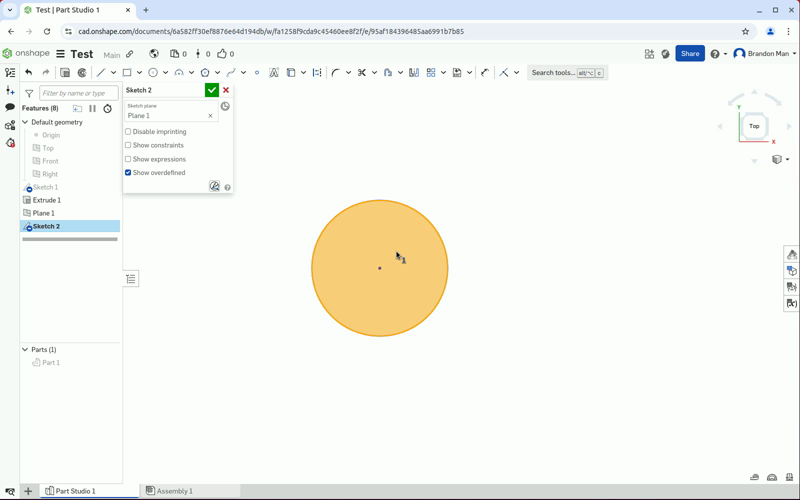
scroll(-6)
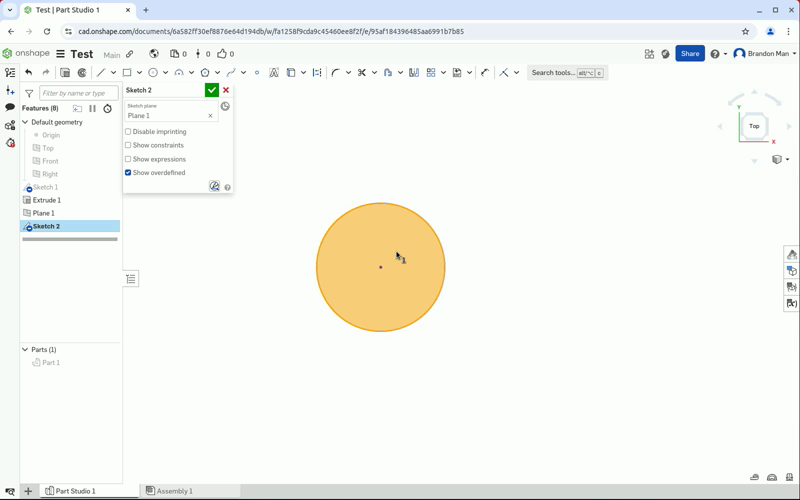
scroll(-6)
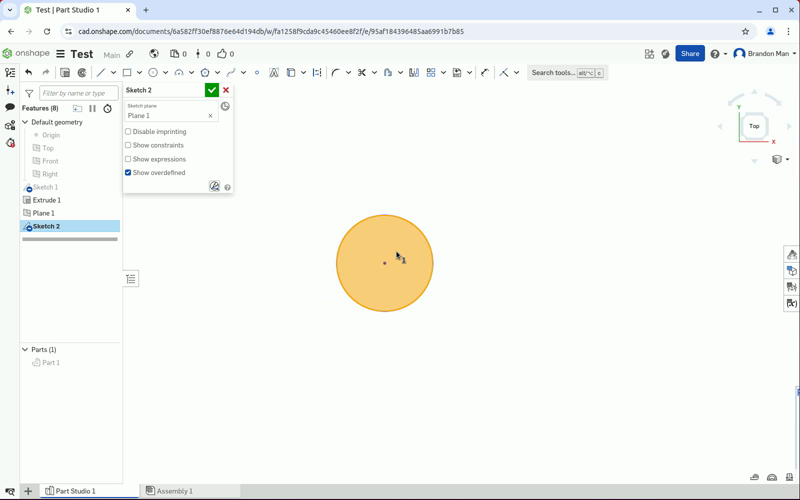
scroll(-6)
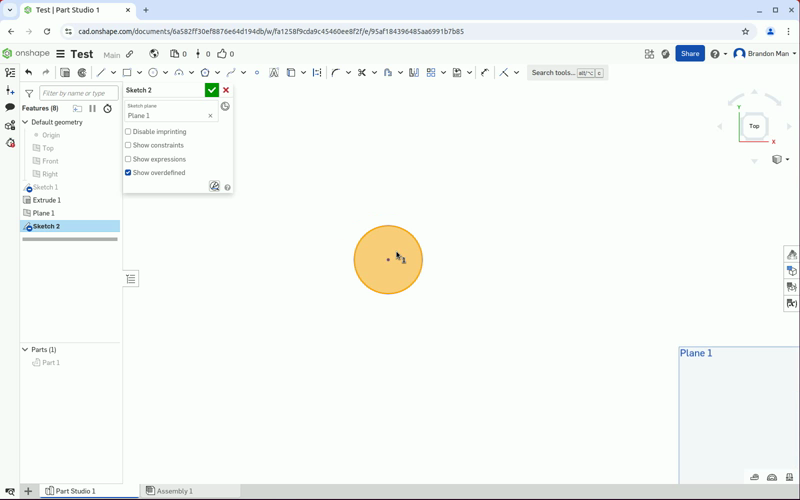
scroll(-6)
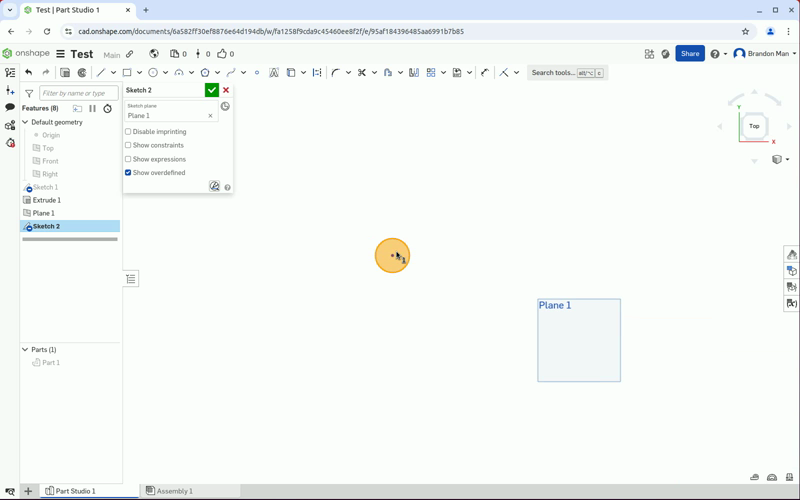
scroll(-6)
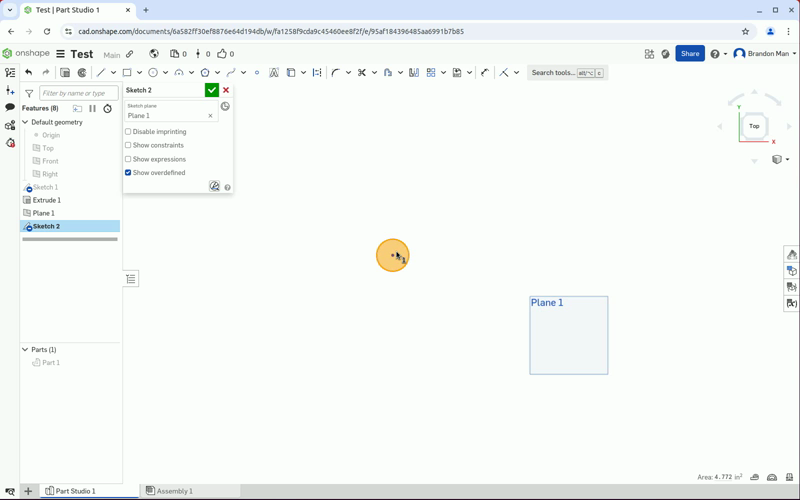
scroll(-6)
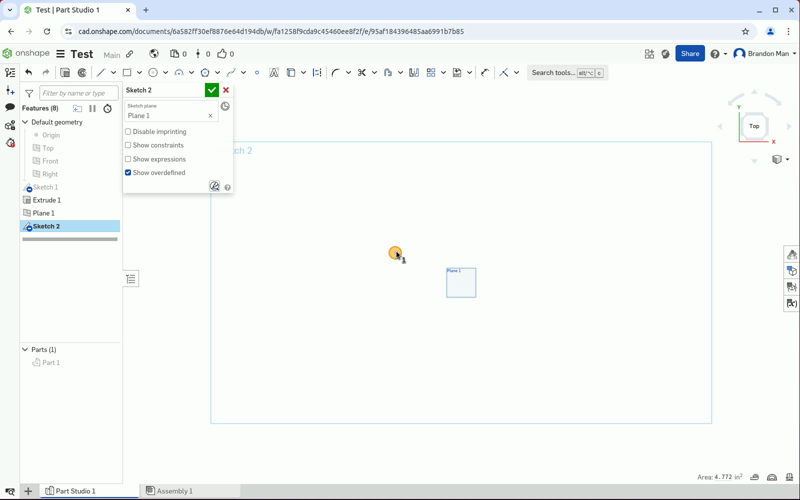
mouse_move(73, 352)
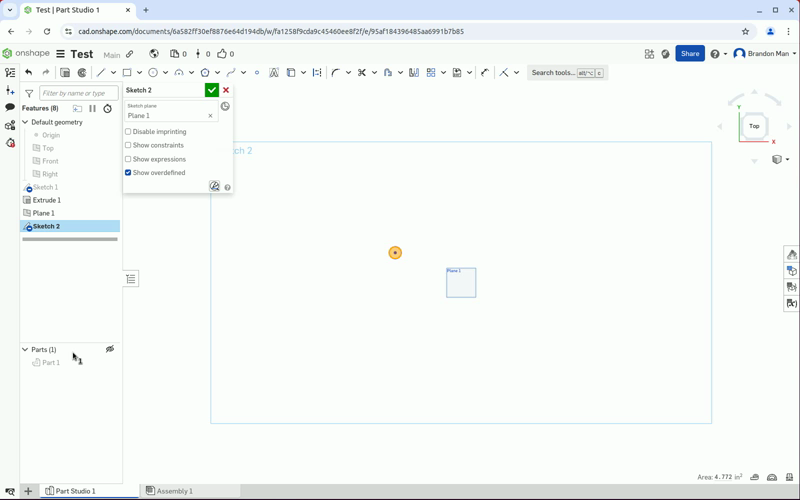
key(shift+y)
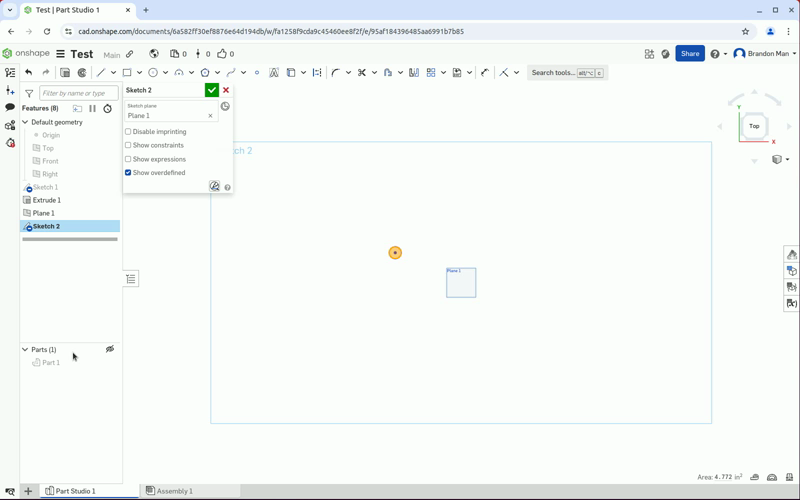
key(shift+e)
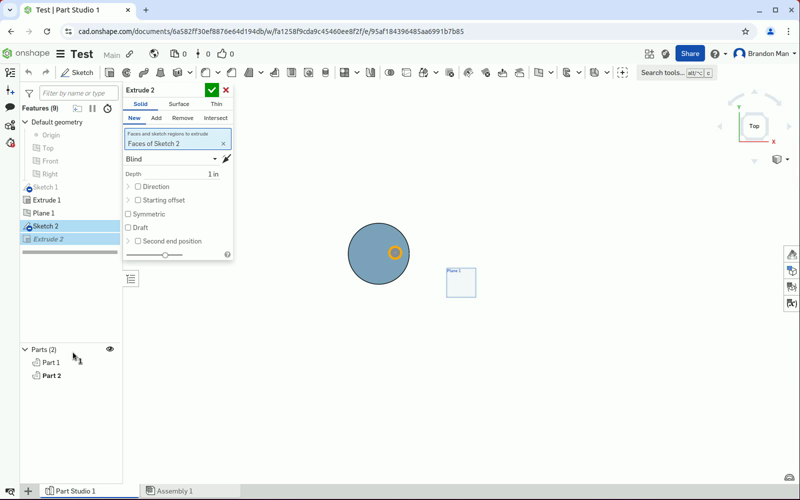
mouse_move(143, 106)
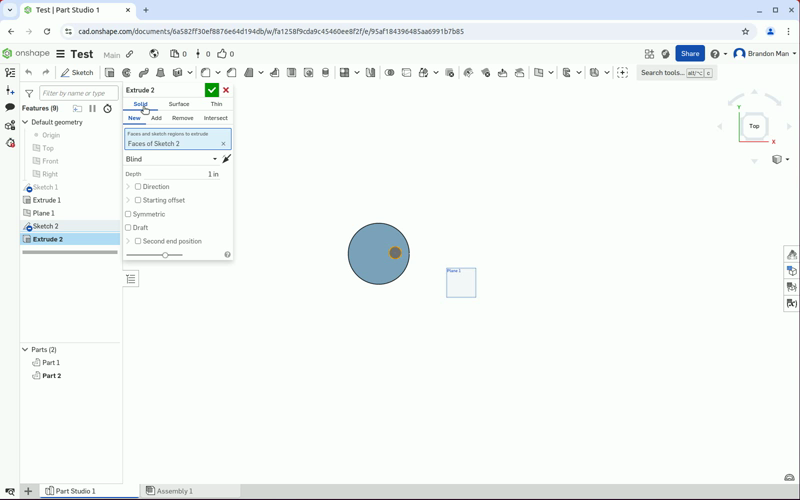
click(143, 106)
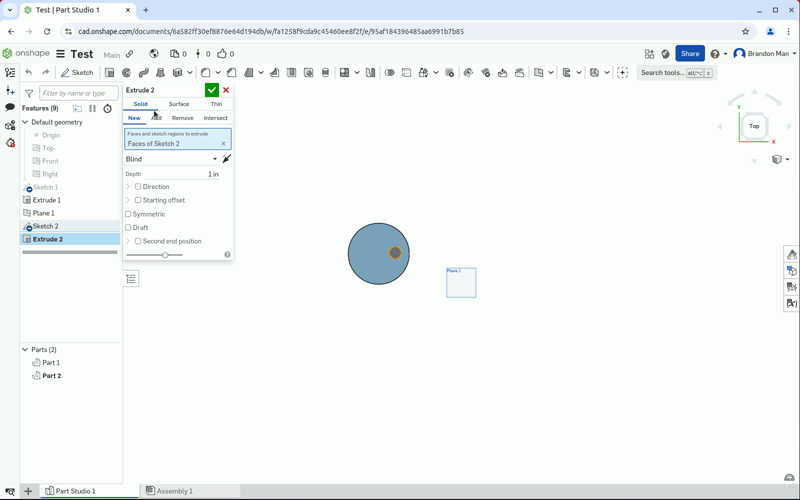
mouse_move(186, 120)
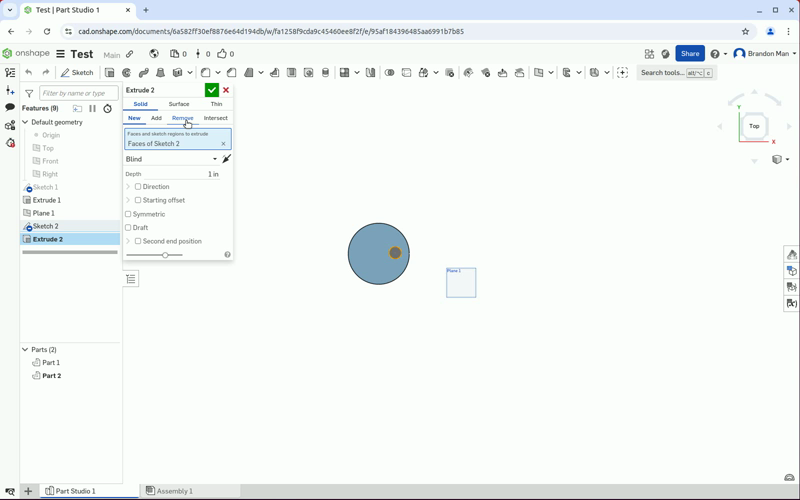
click(186, 120)
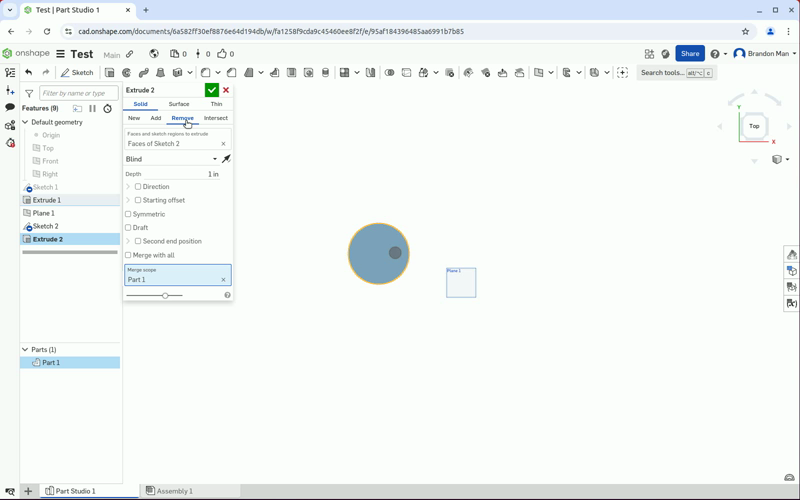
key(tab, 4)
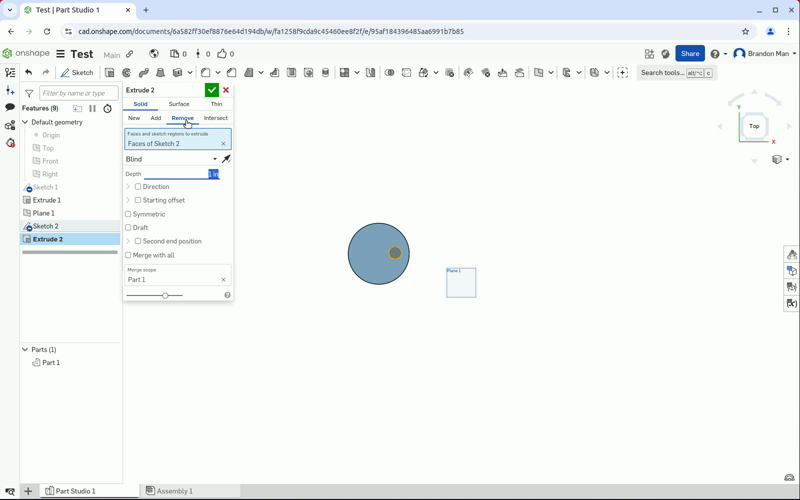
text(1.685)
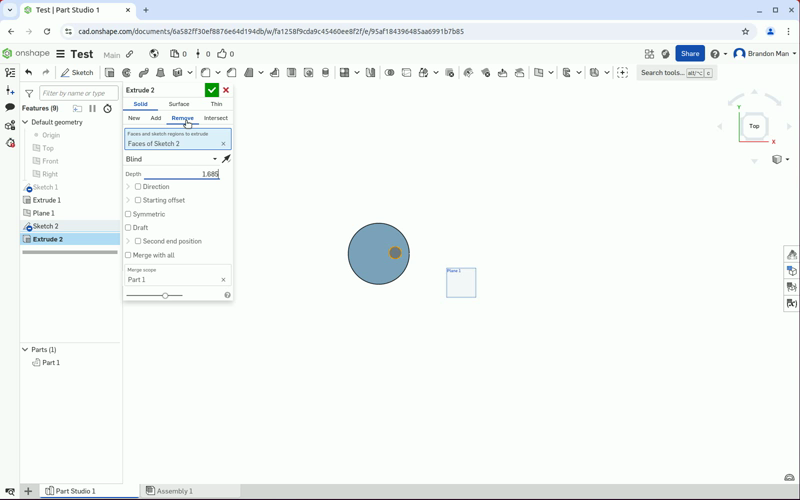
key(tab, 6)
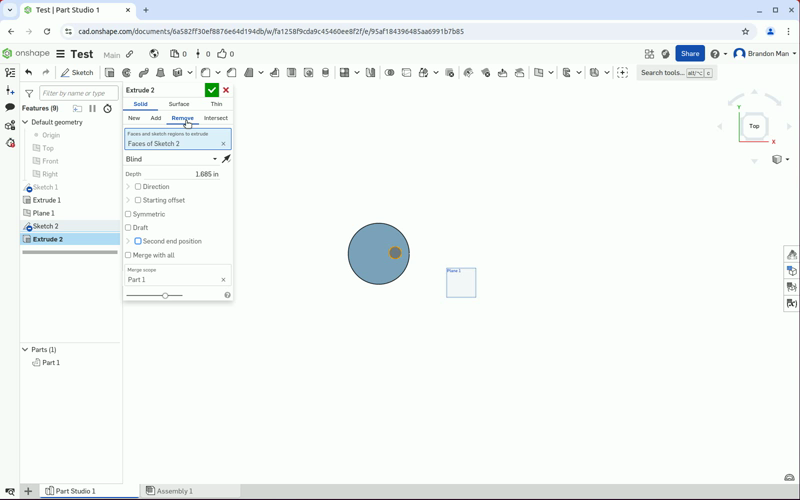
key(space)
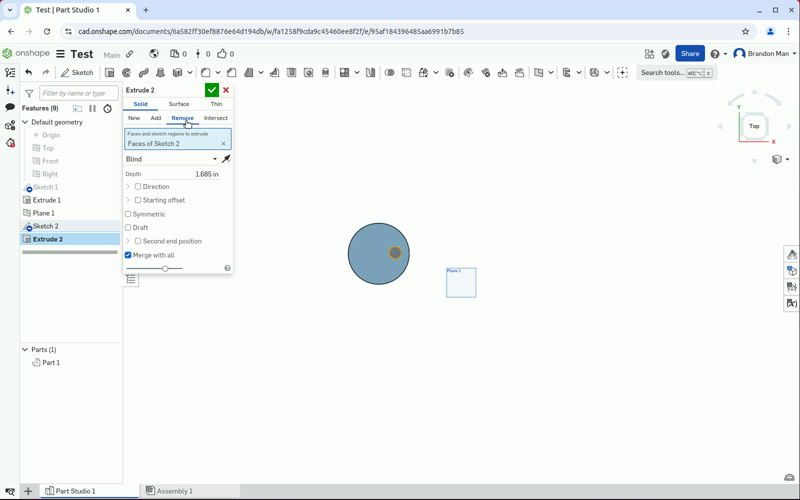
key(enter)
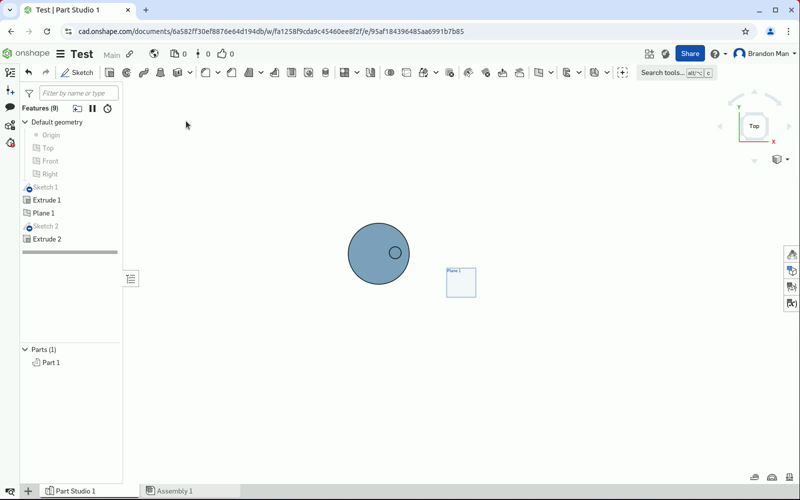
key(shift+h)
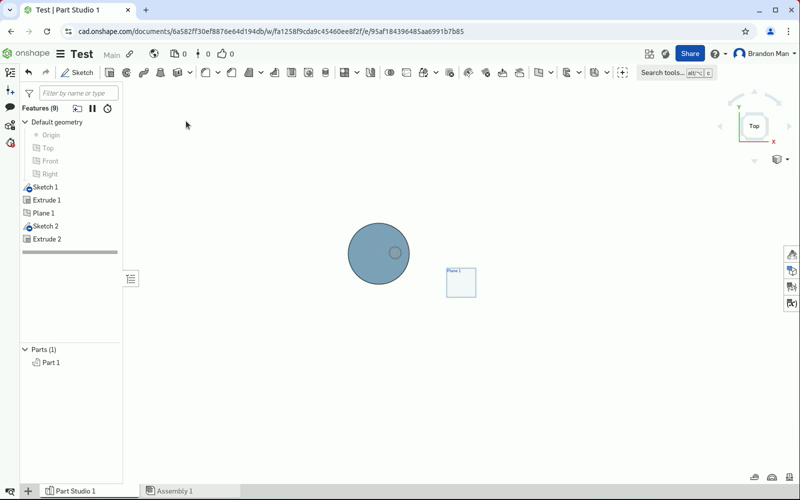
key(shift+h)
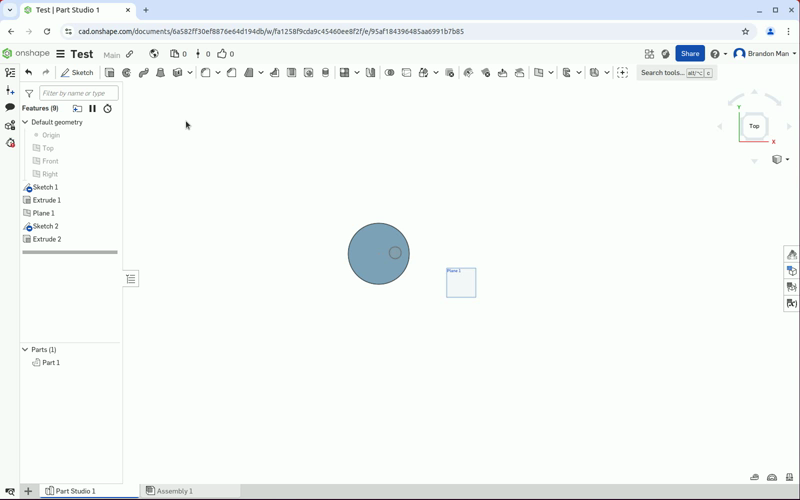
key(shift+7)
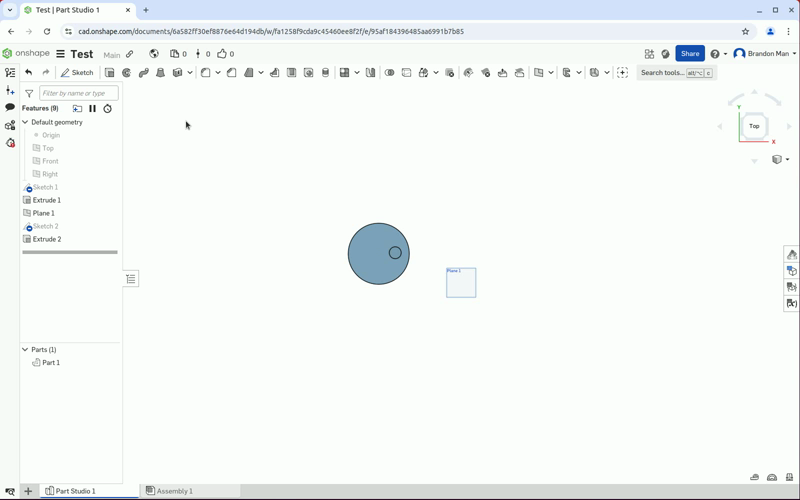
key(up, 3)
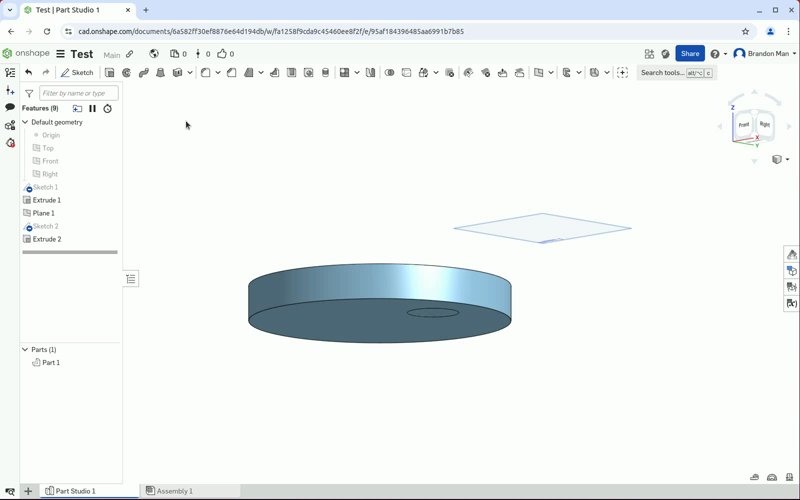
key(left, 3)
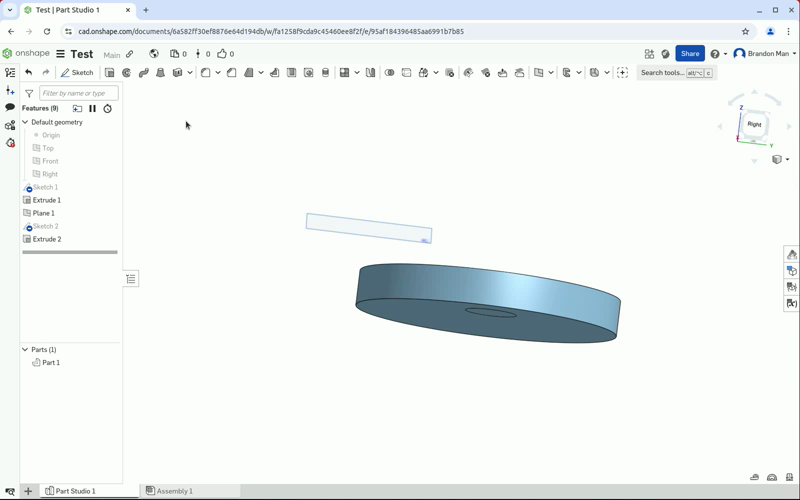
key(right, 3)
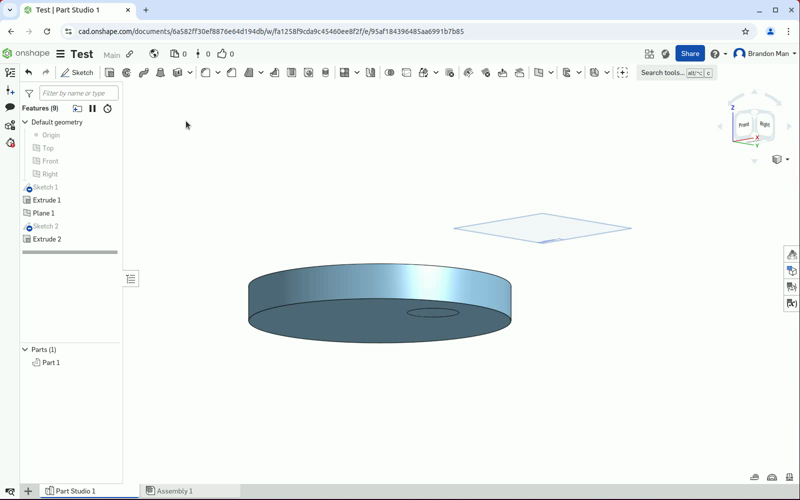
key(down, 3)
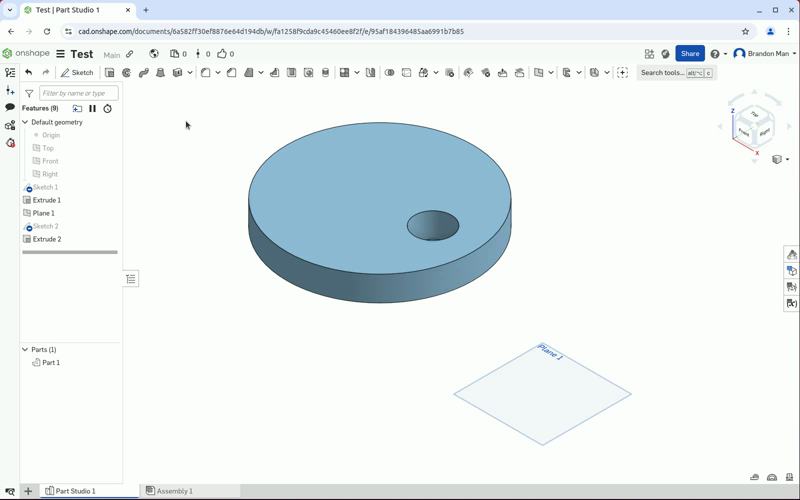
mouse_move(73, 189)
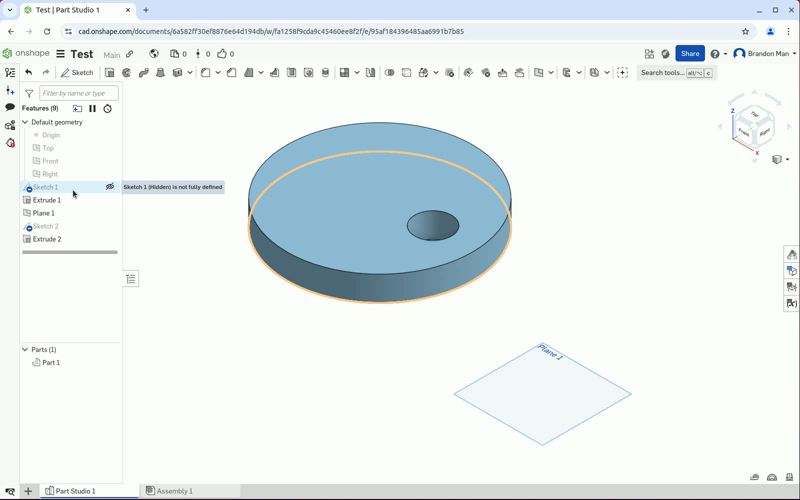
click(73, 189)